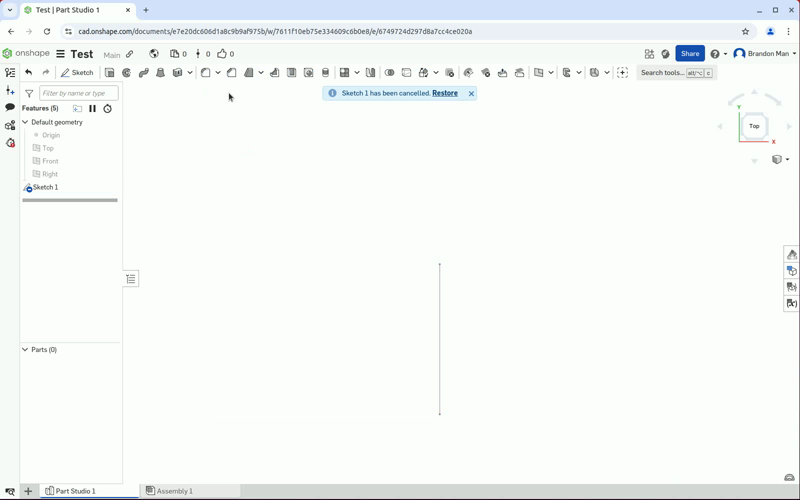
key(shift+h)
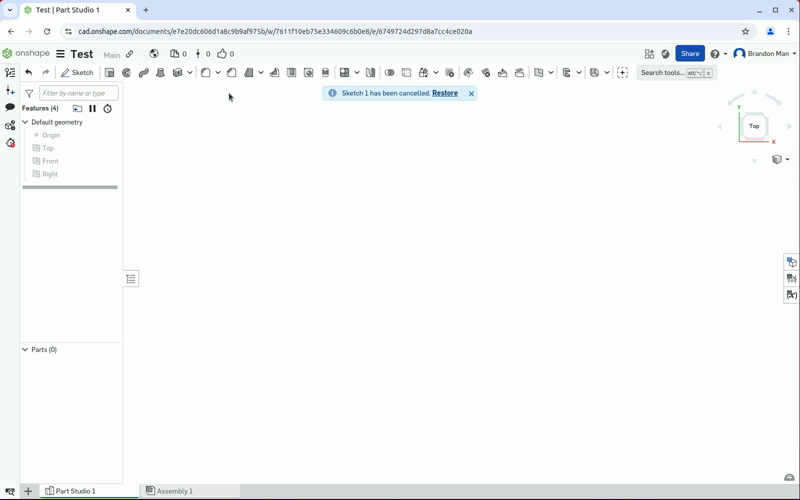
mouse_move(73, 352)
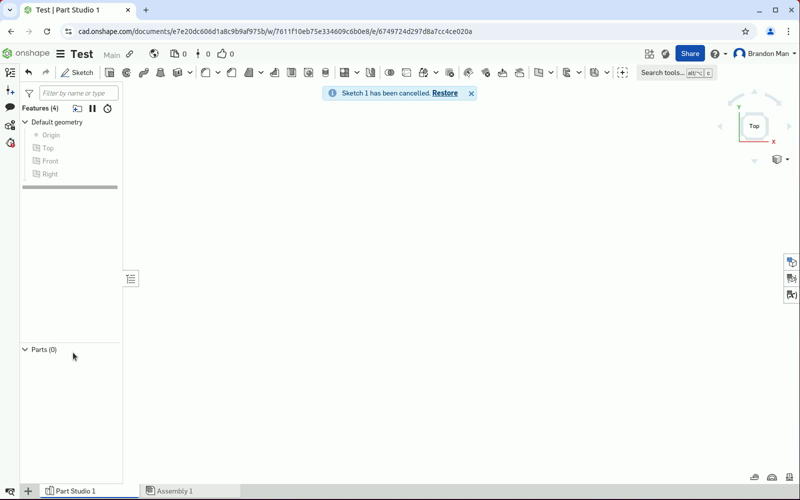
key(y)
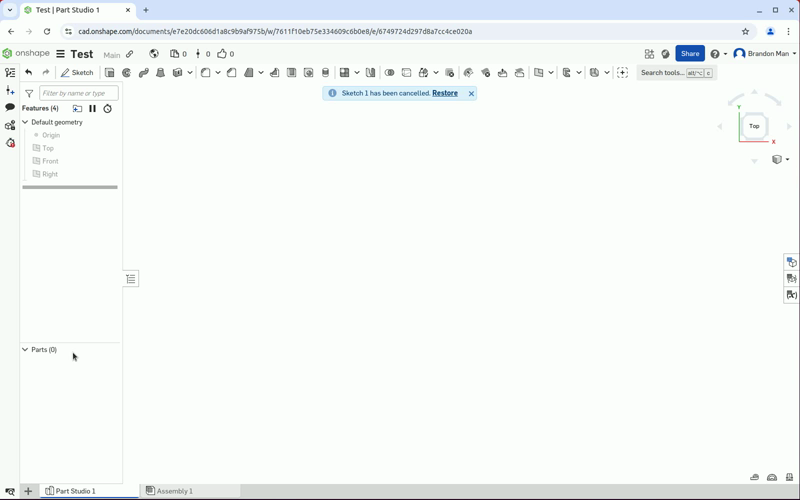
key(shift+p)
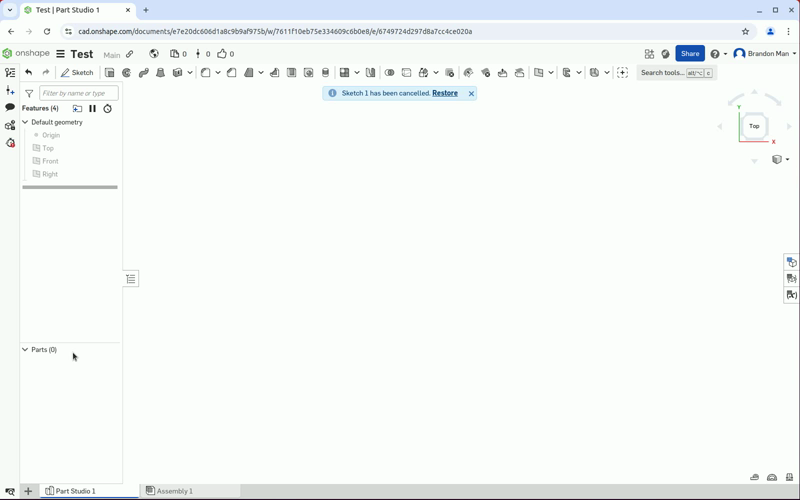
key(space)
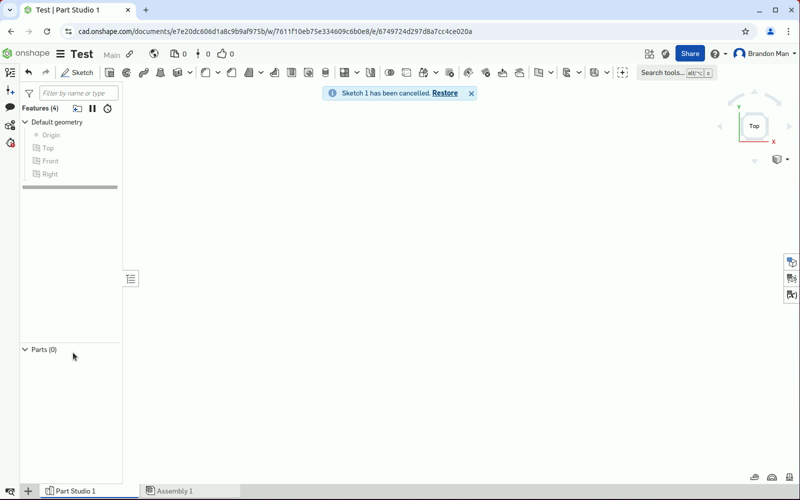
key_down(shift)
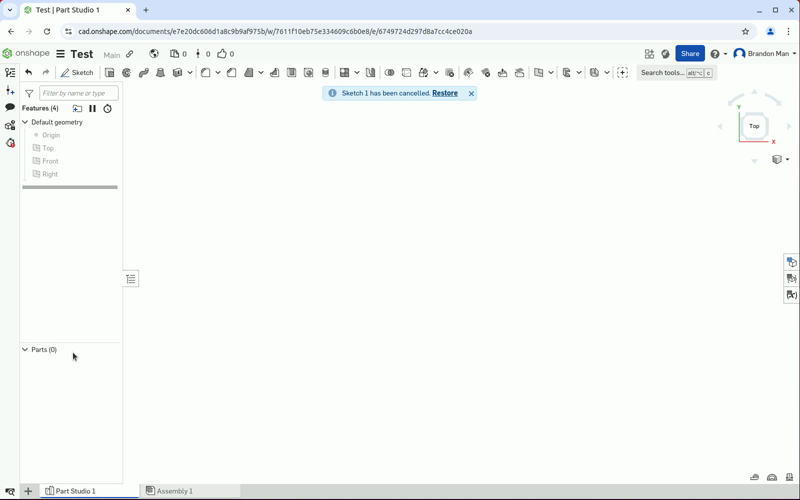
key(up)
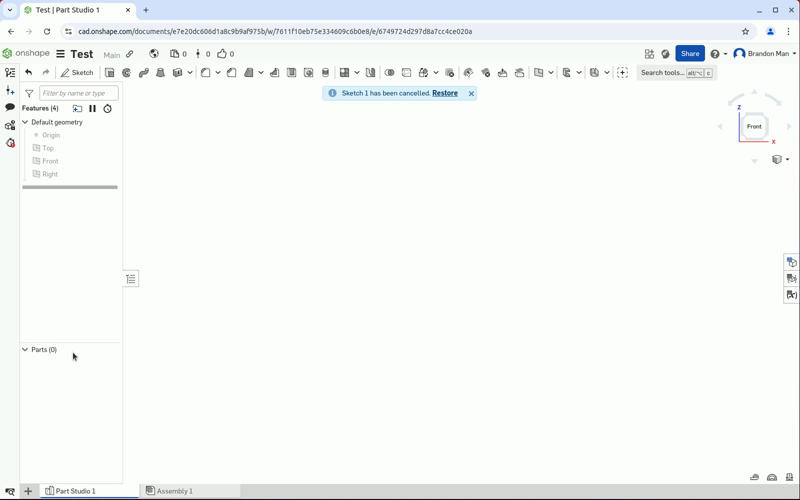
key_up(shift)
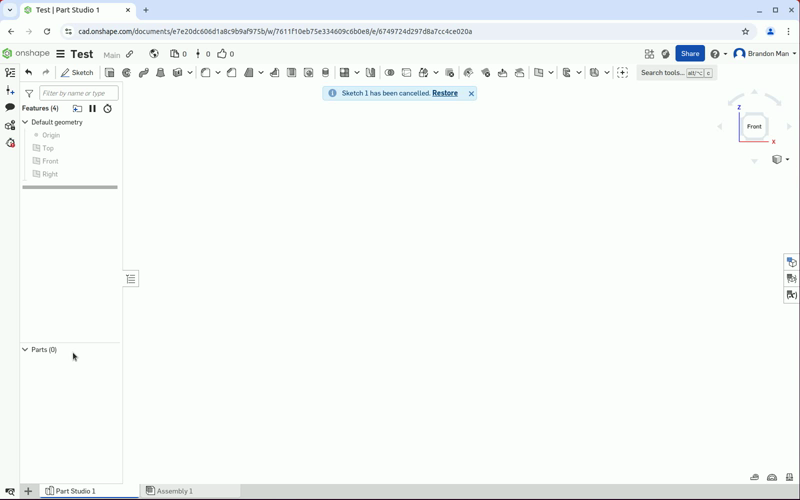
mouse_move(73, 352)
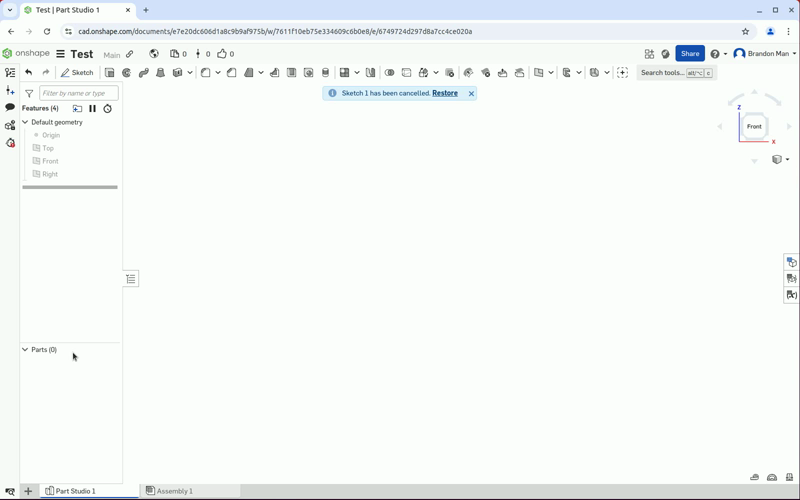
key(shift+y)
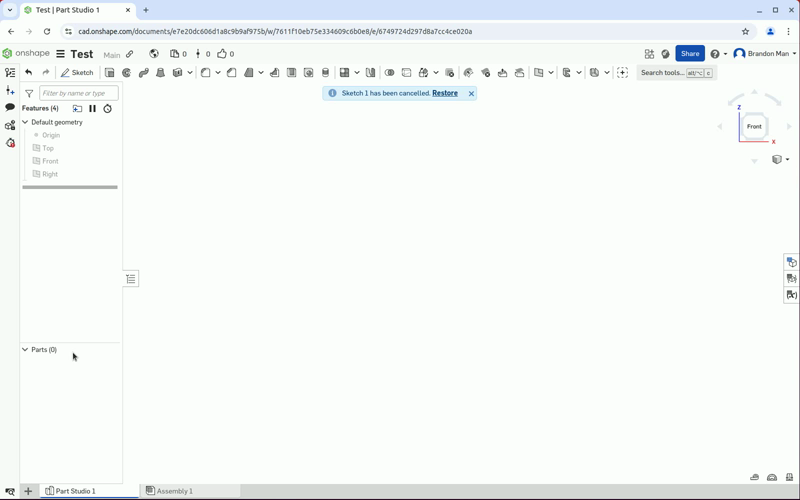
key(shift+s)
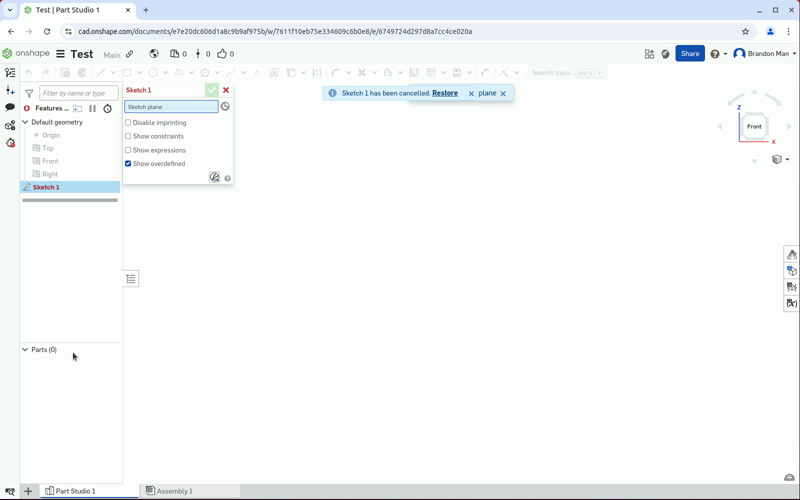
mouse_move(73, 163)
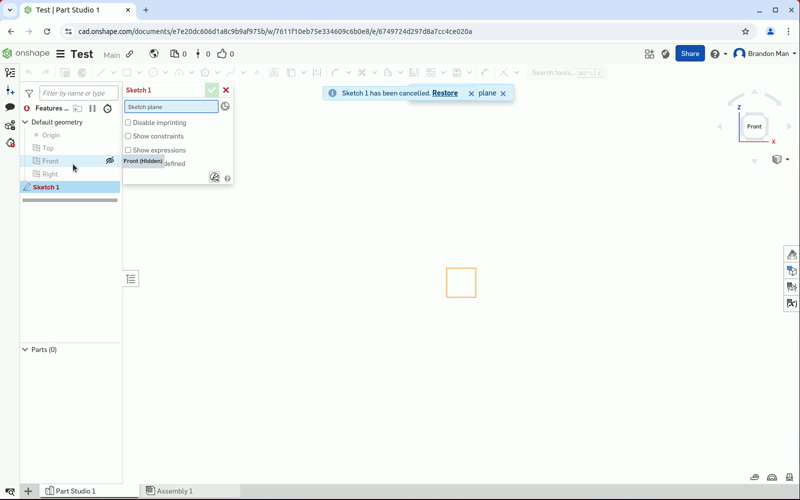
click(73, 163)
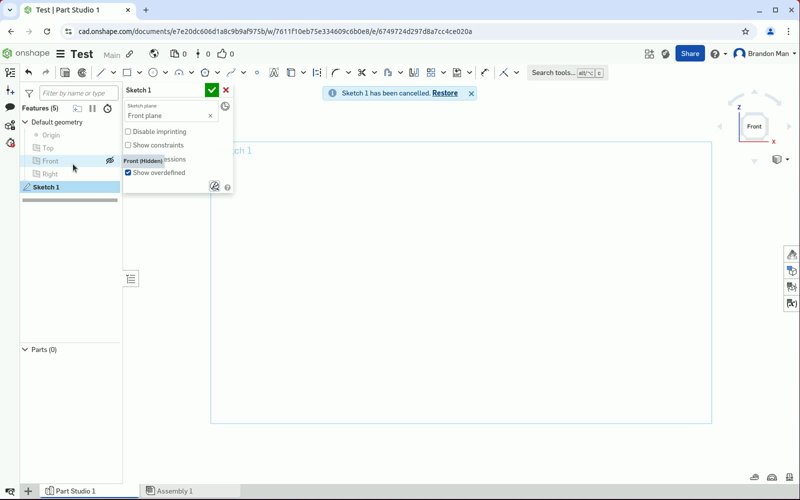
mouse_move(73, 352)
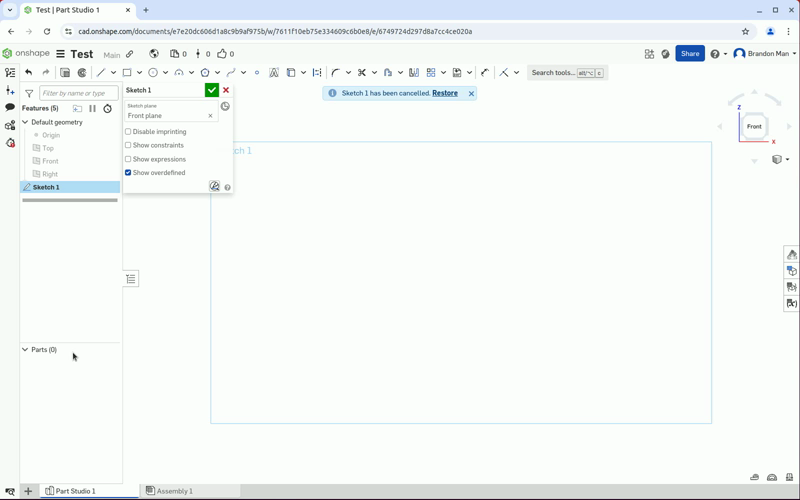
key(y)
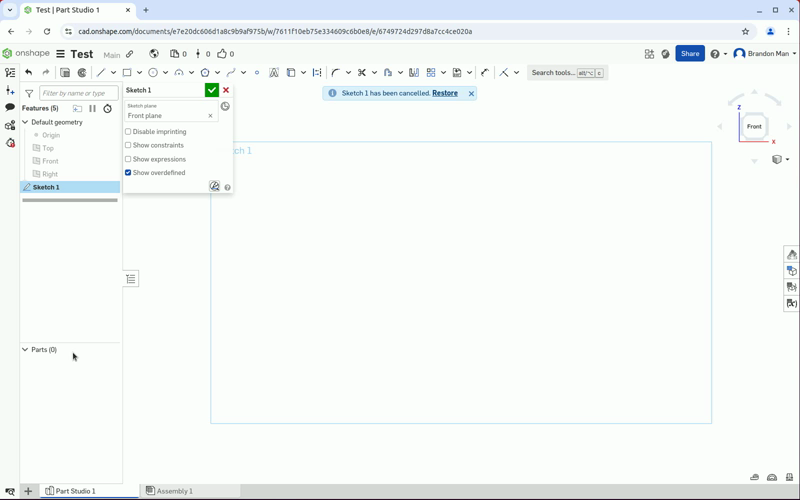
key(c)
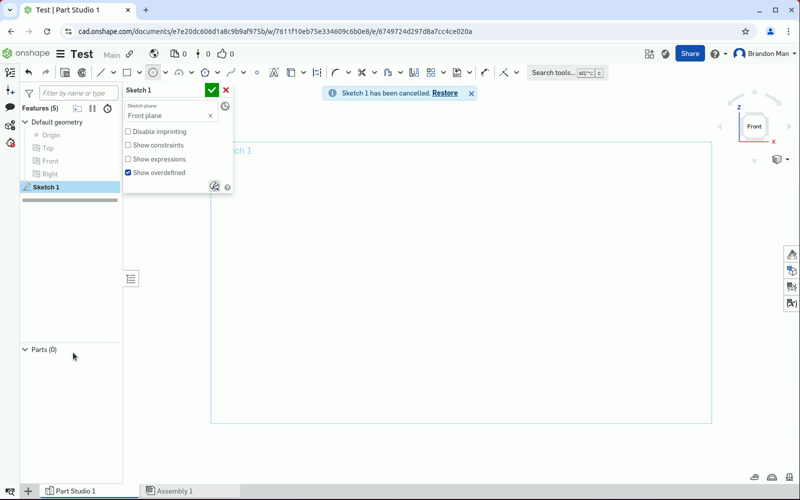
key_down(shift)
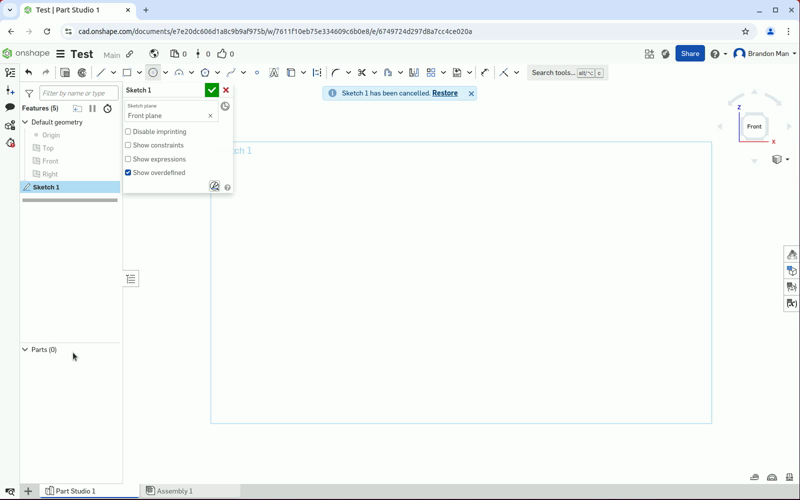
mouse_move(461, 282)
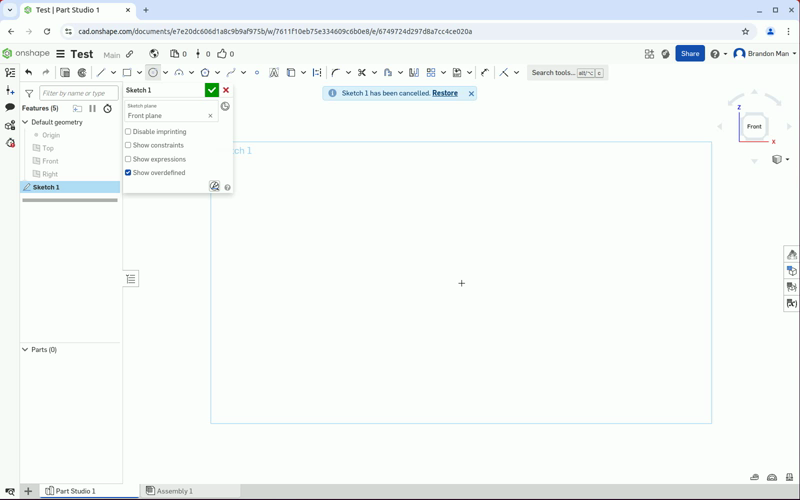
click(461, 282)
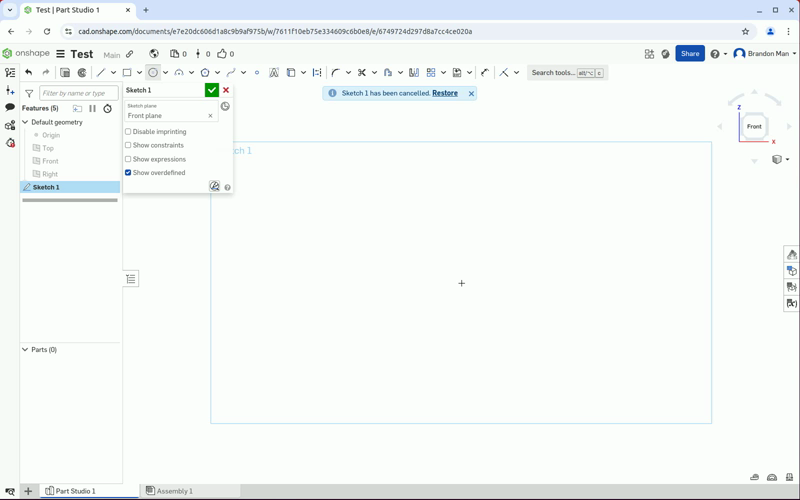
key_up(shift)
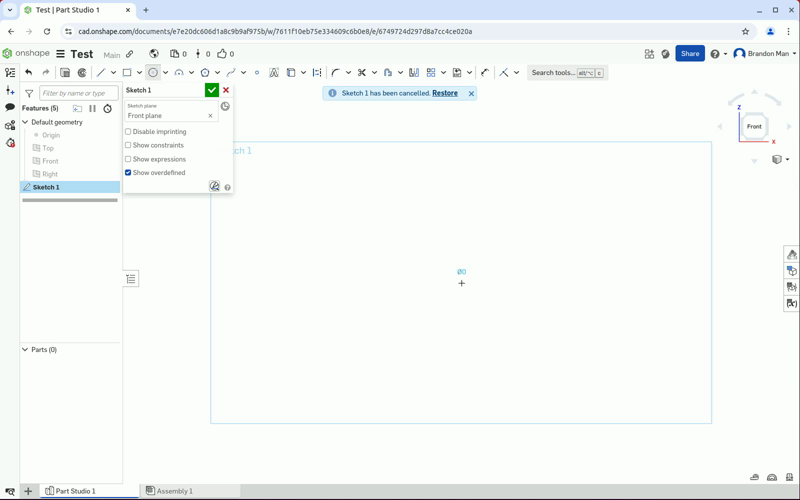
mouse_move(487, 282)
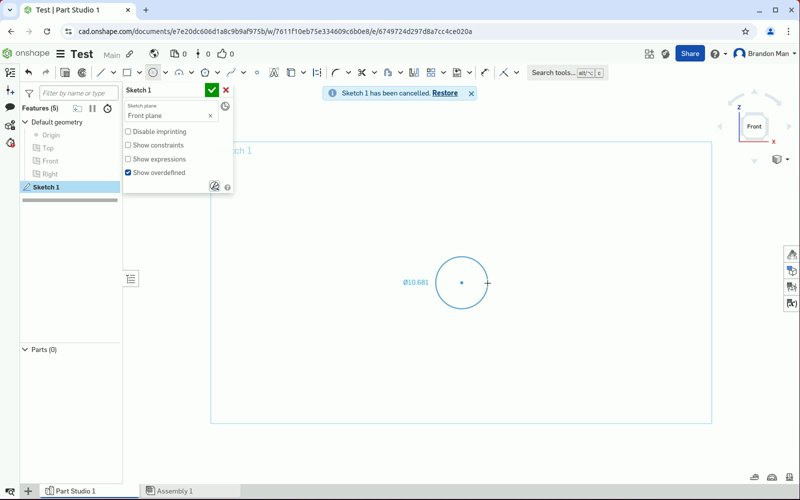
click(487, 282)
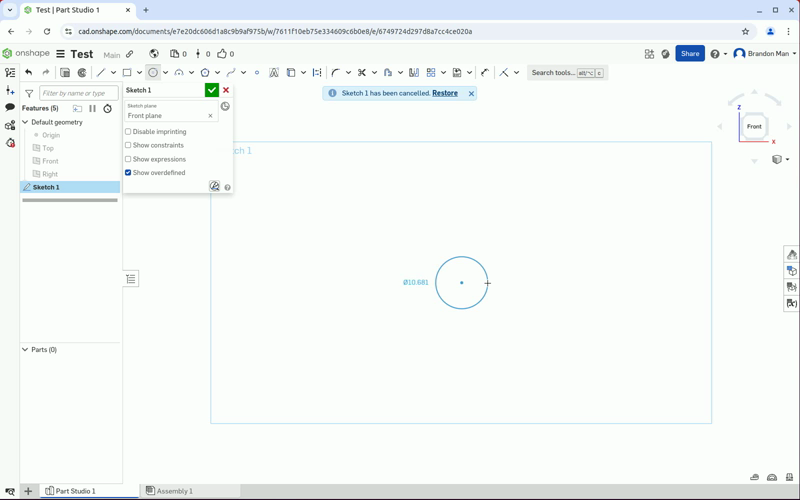
key(esc)
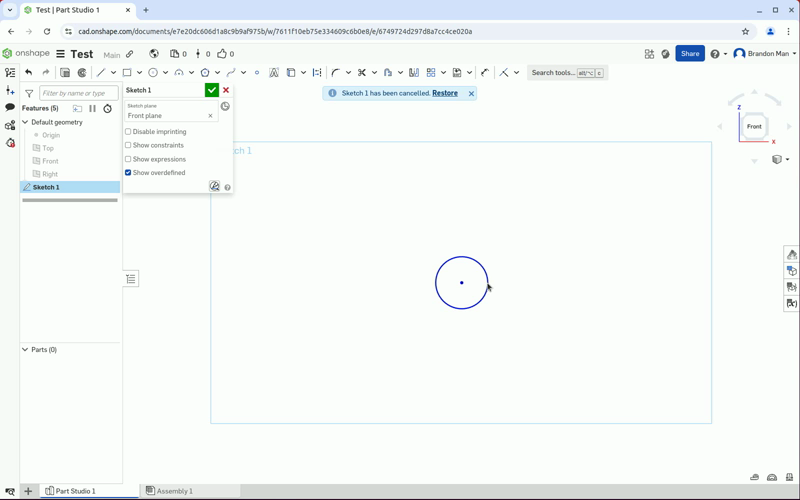
key(c)
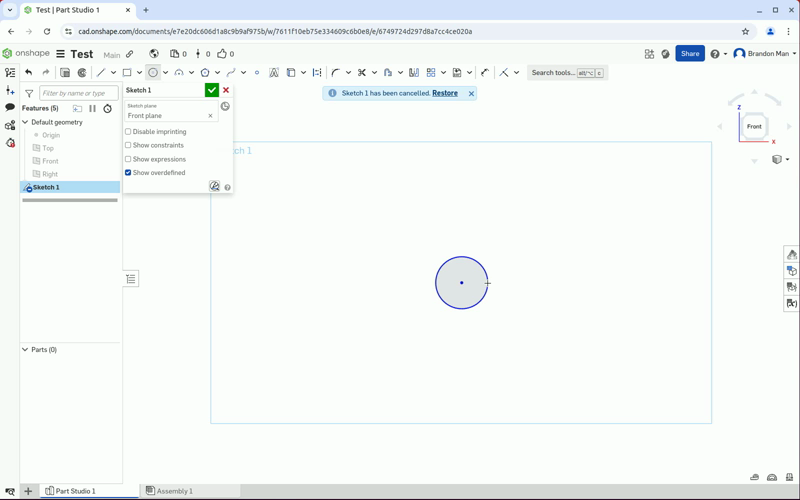
key_down(shift)
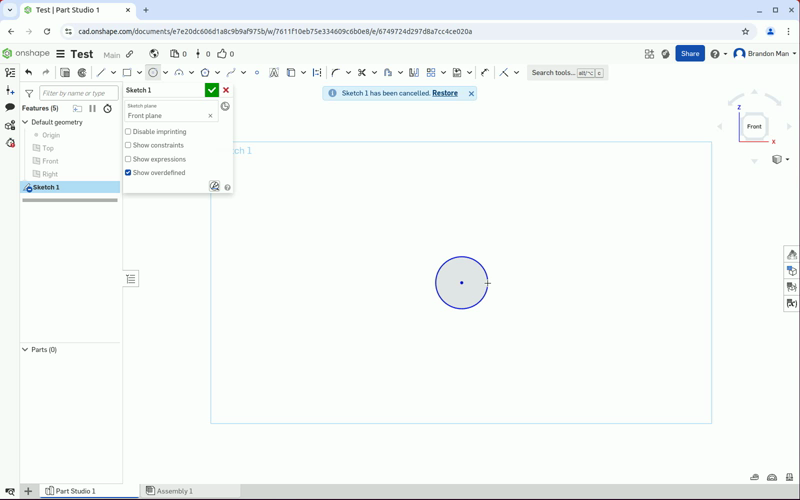
mouse_move(461, 282)
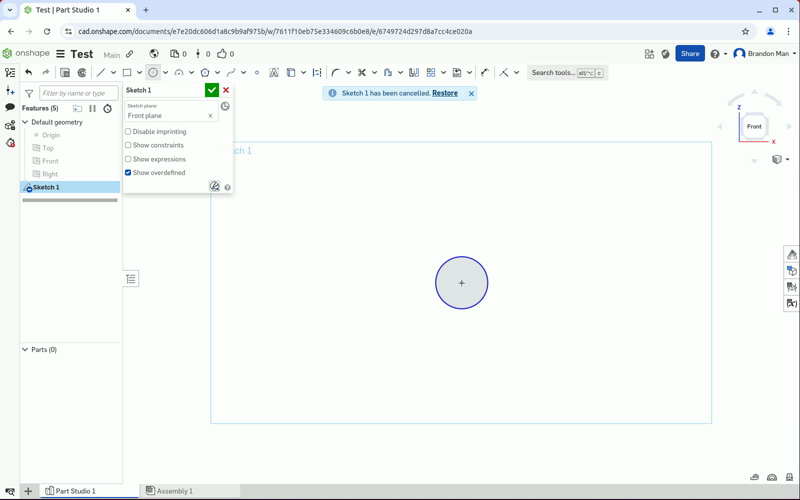
click(461, 282)
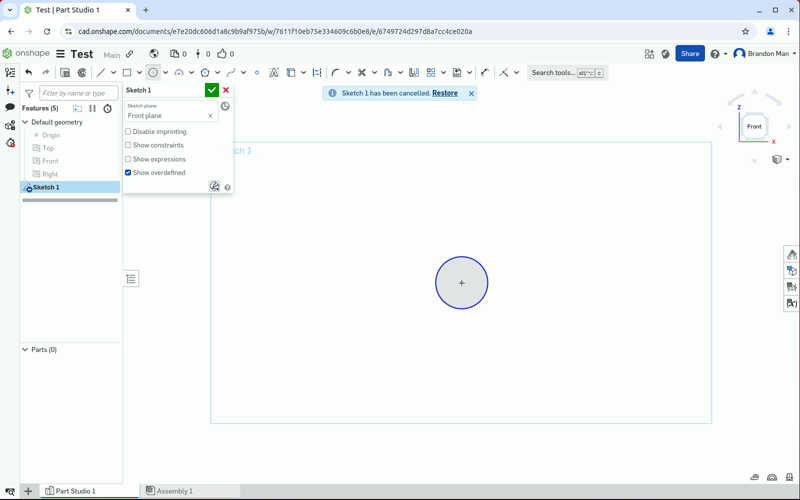
key_up(shift)
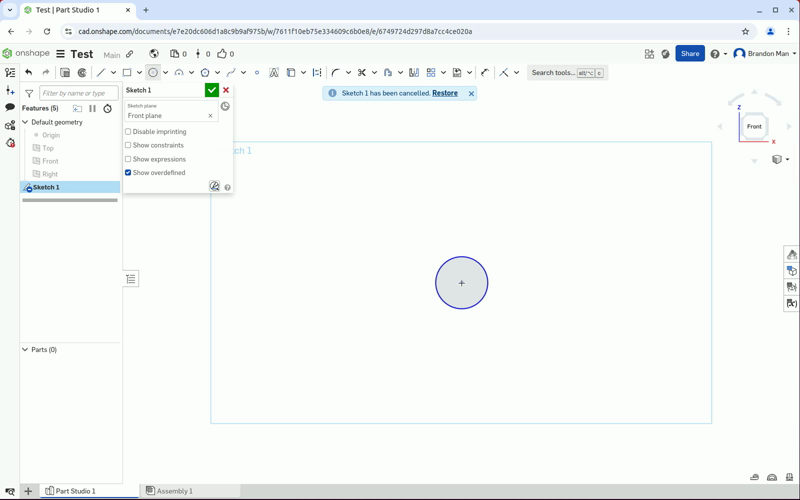
mouse_move(476, 282)
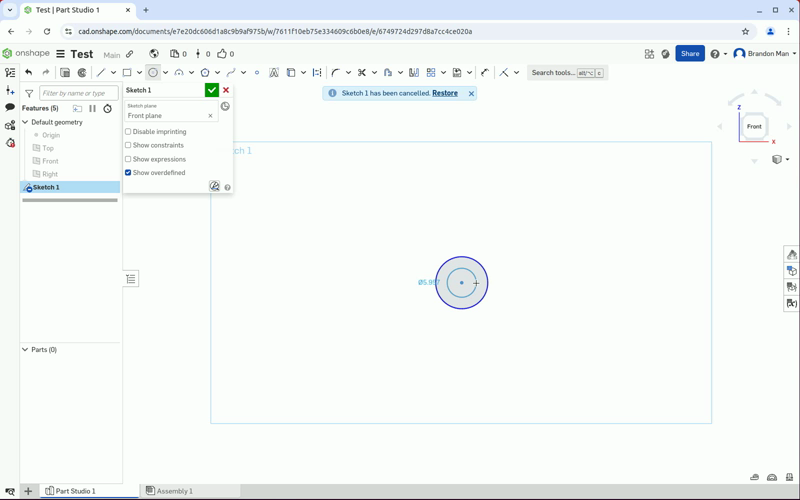
click(476, 282)
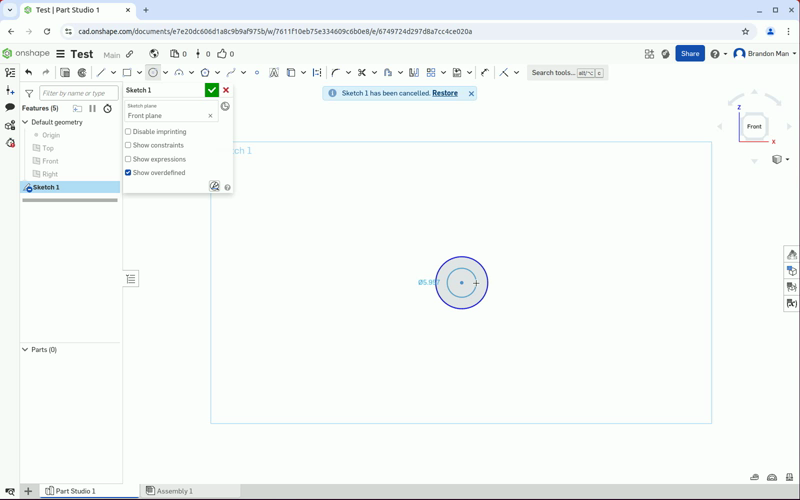
key(esc)
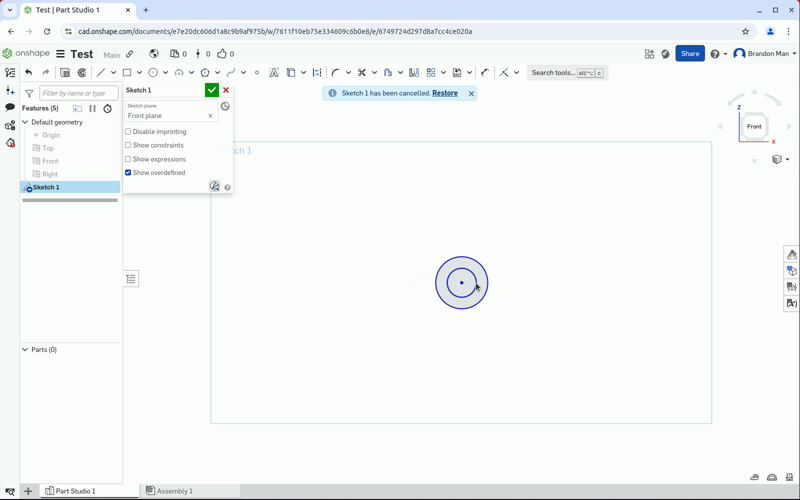
mouse_move(438, 279)
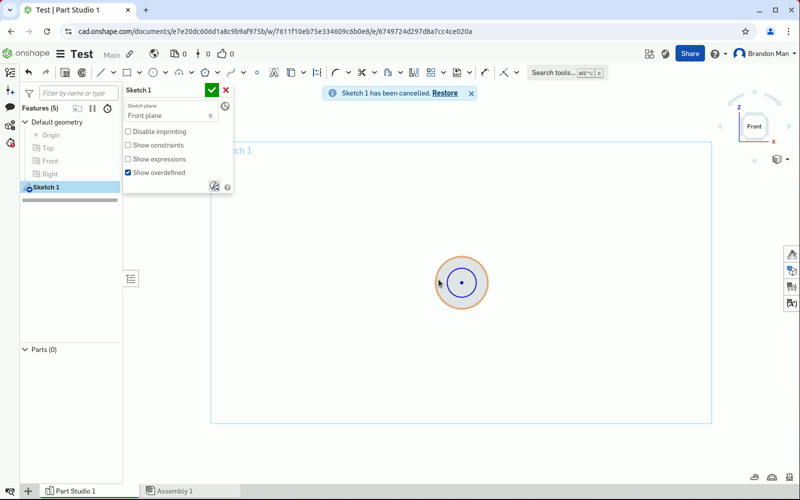
scroll(6)
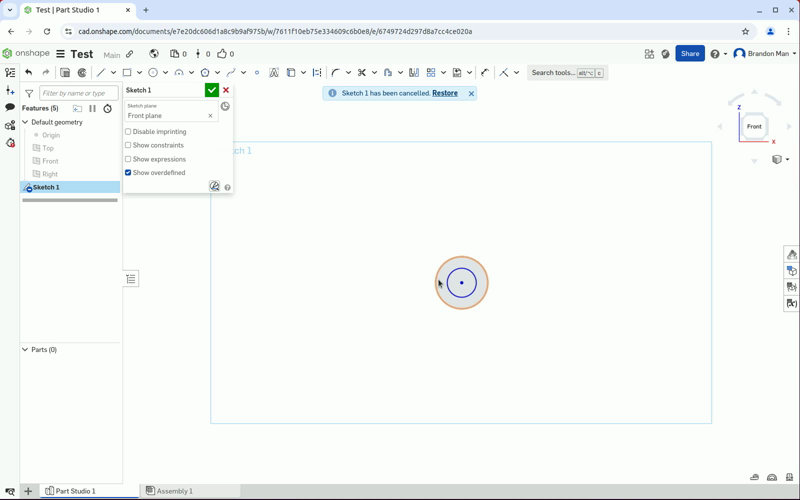
scroll(6)
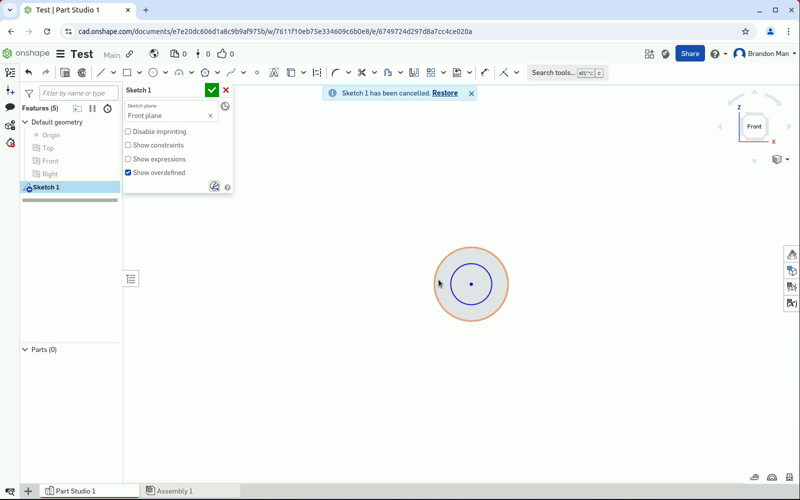
scroll(6)
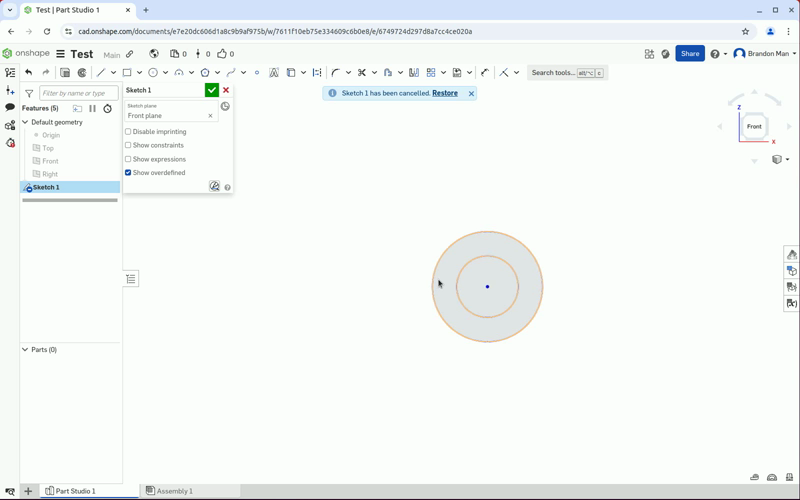
scroll(6)
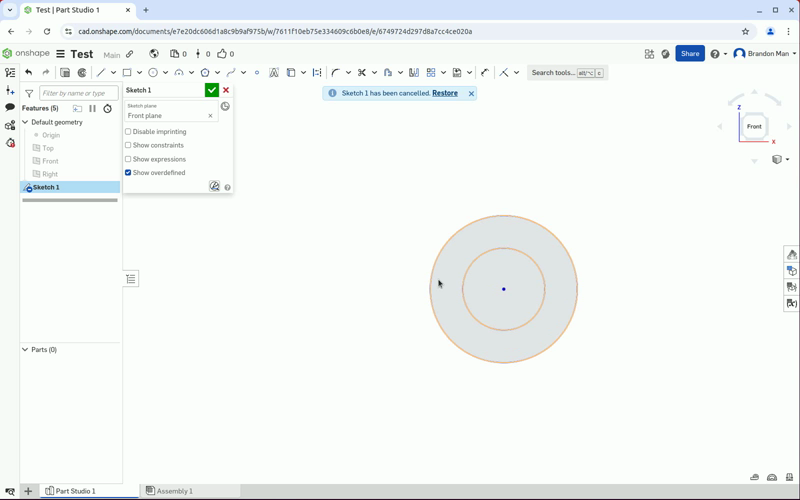
scroll(6)
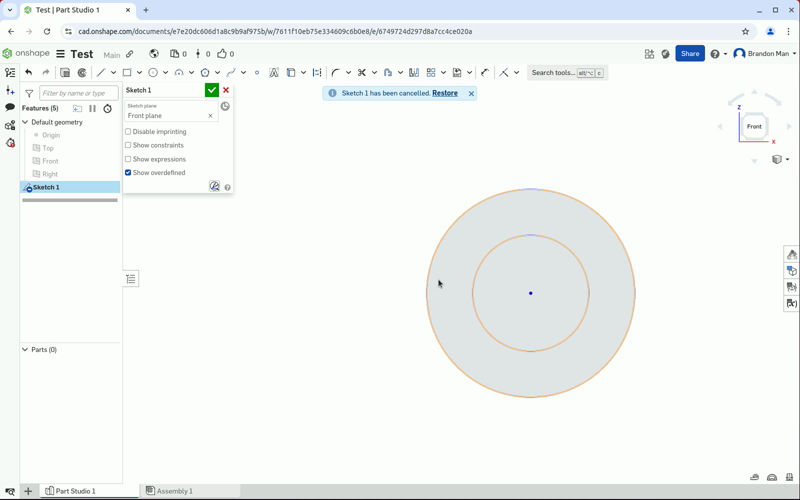
scroll(6)
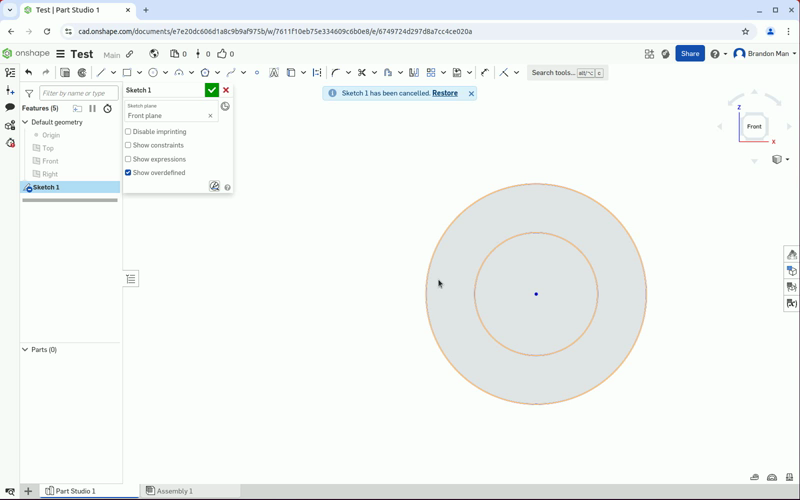
scroll(6)
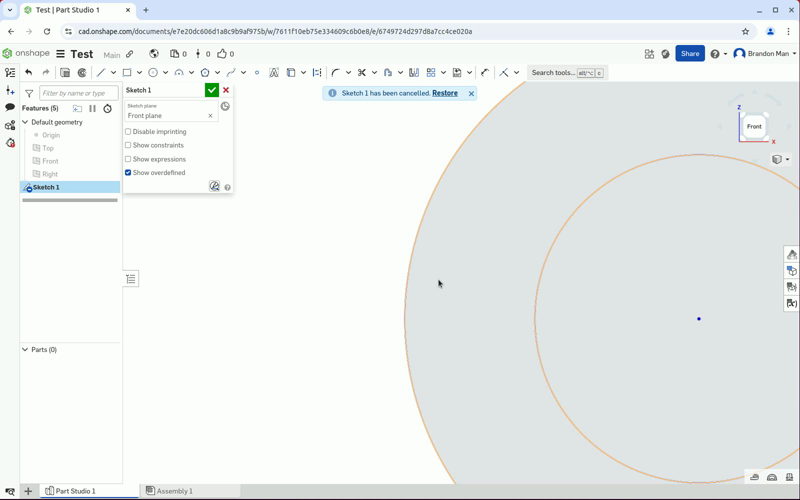
click(438, 279)
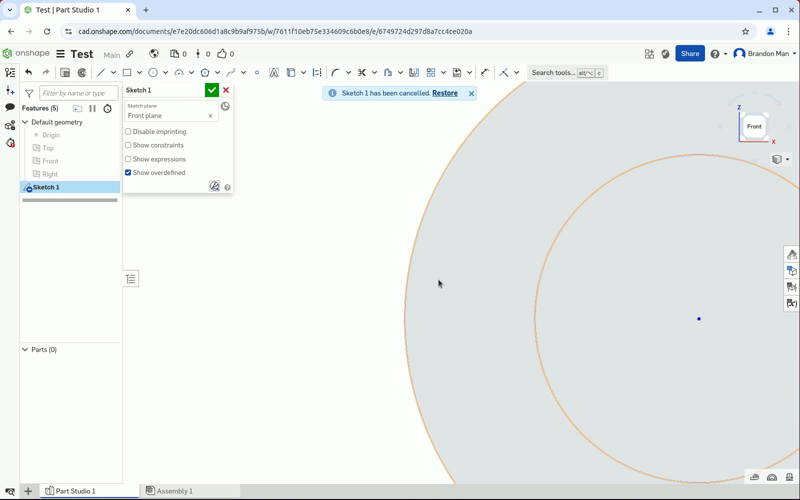
scroll(-6)
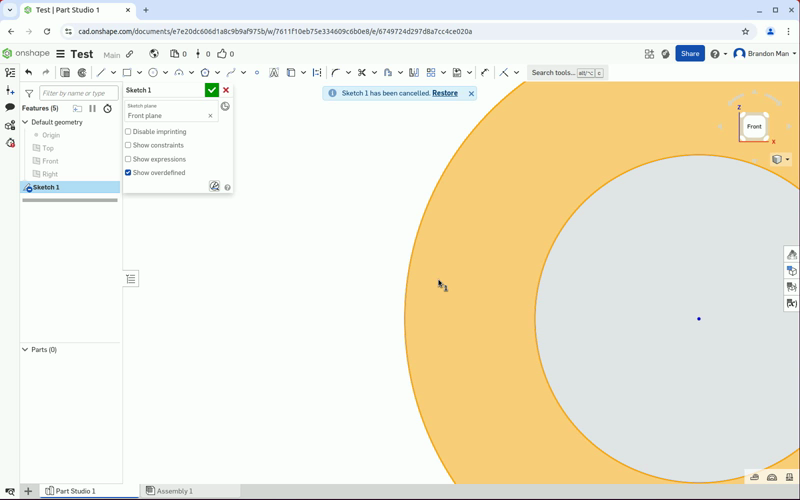
scroll(-6)
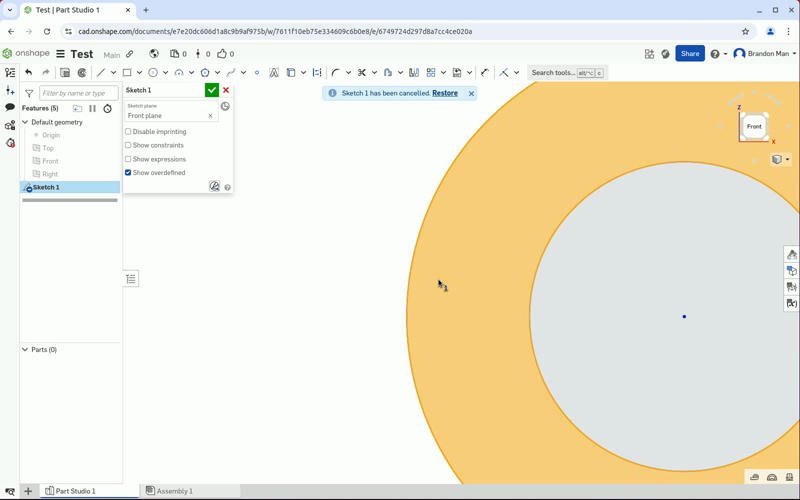
scroll(-6)
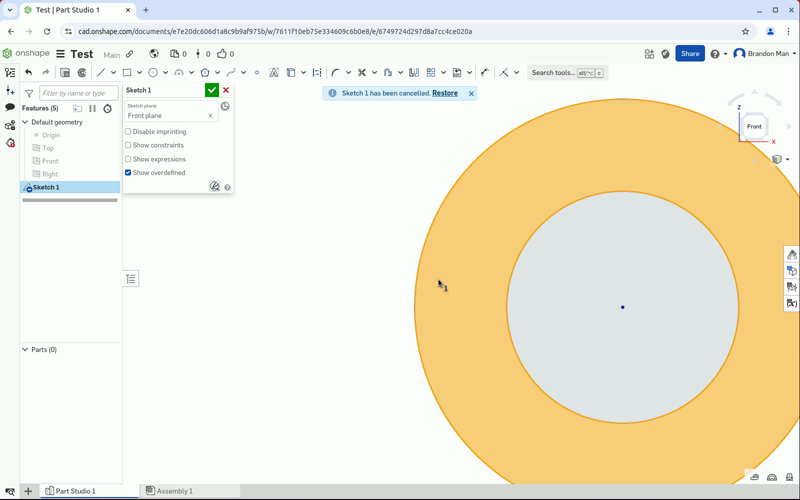
scroll(-6)
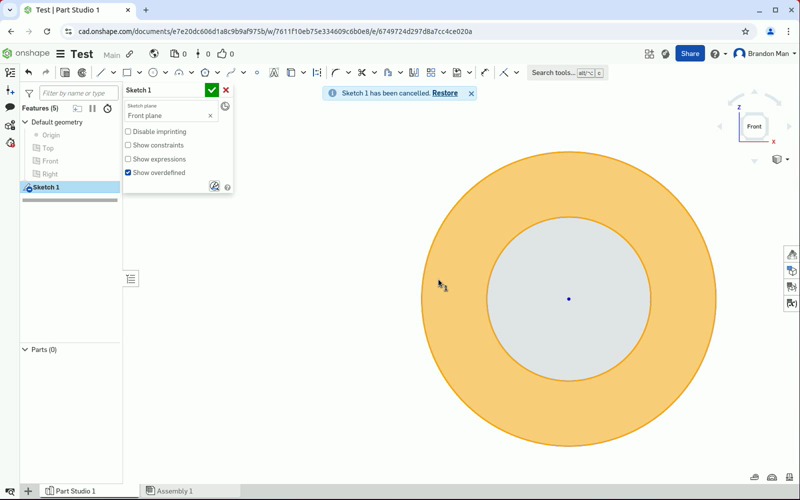
scroll(-6)
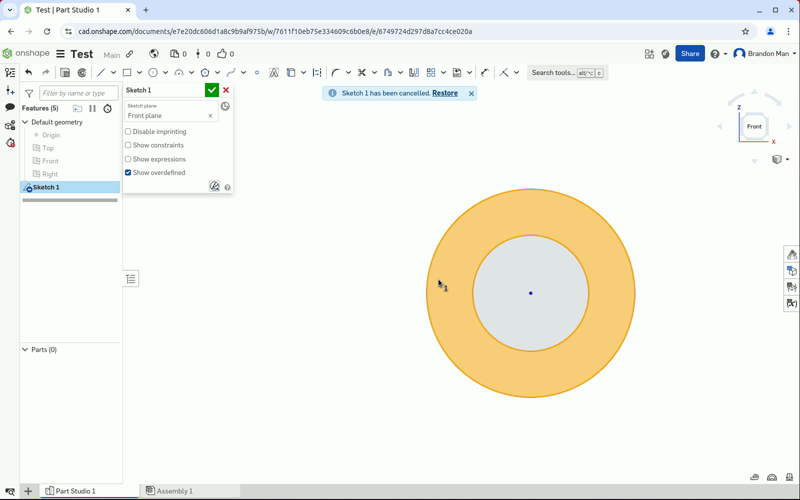
scroll(-6)
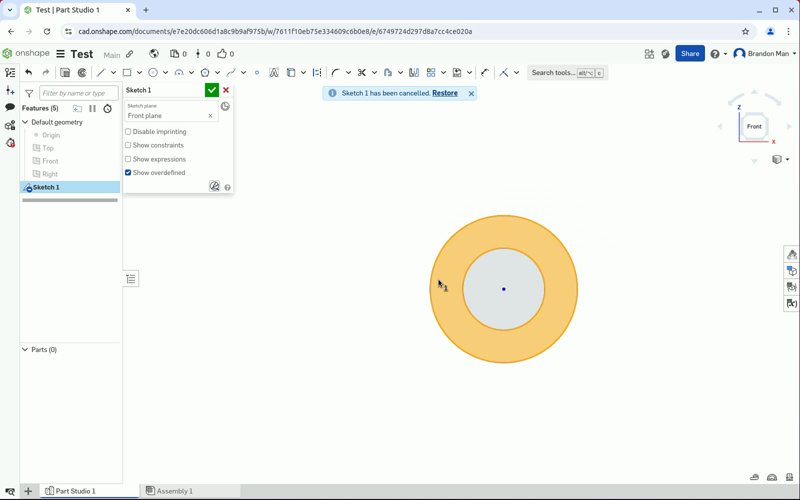
scroll(-6)
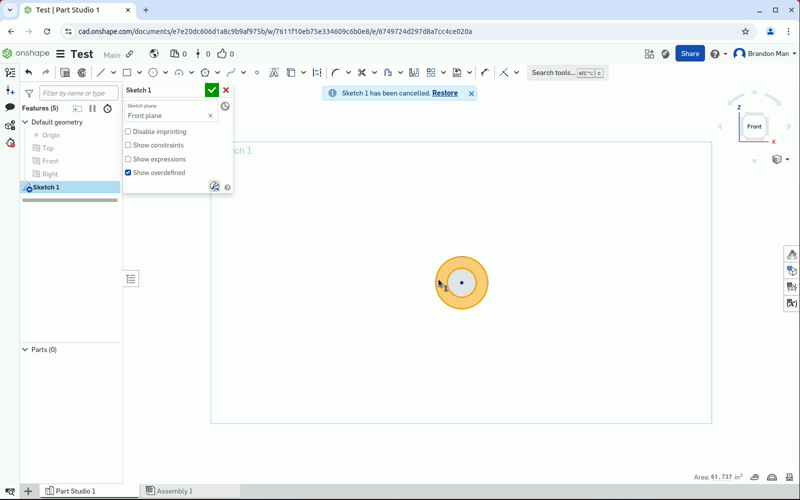
mouse_move(73, 352)
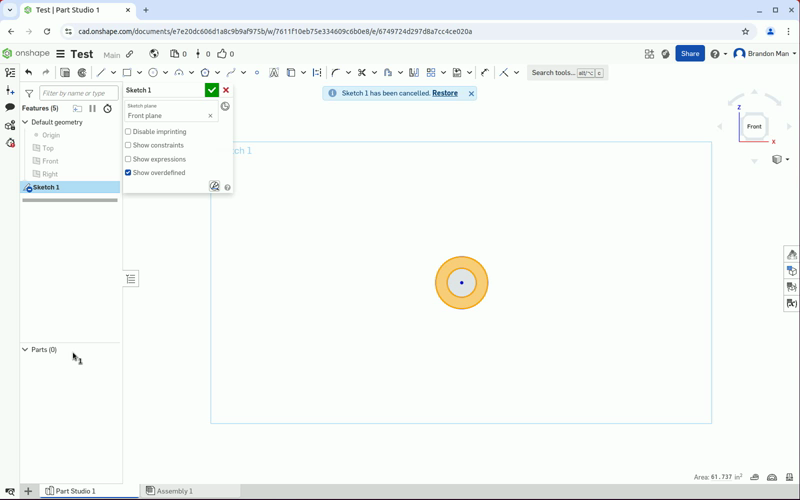
key(shift+y)
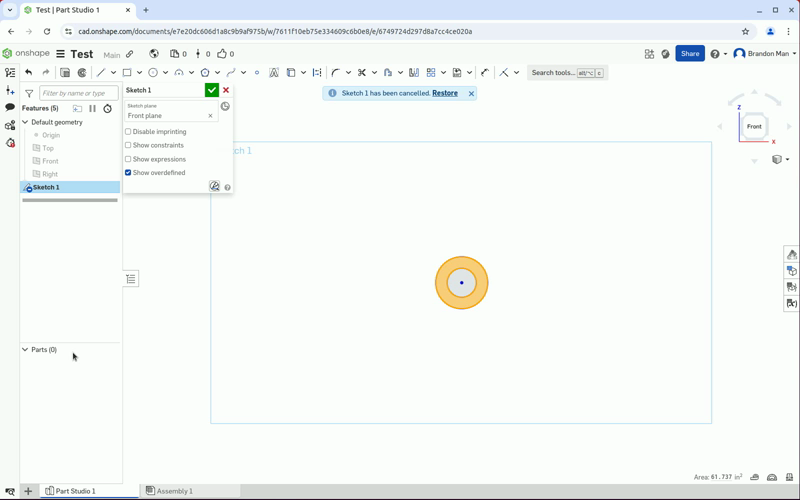
key(shift+e)
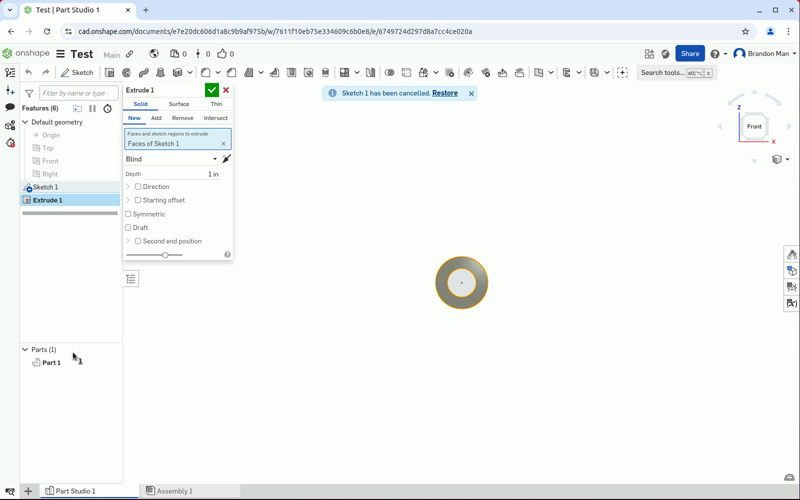
mouse_move(143, 106)
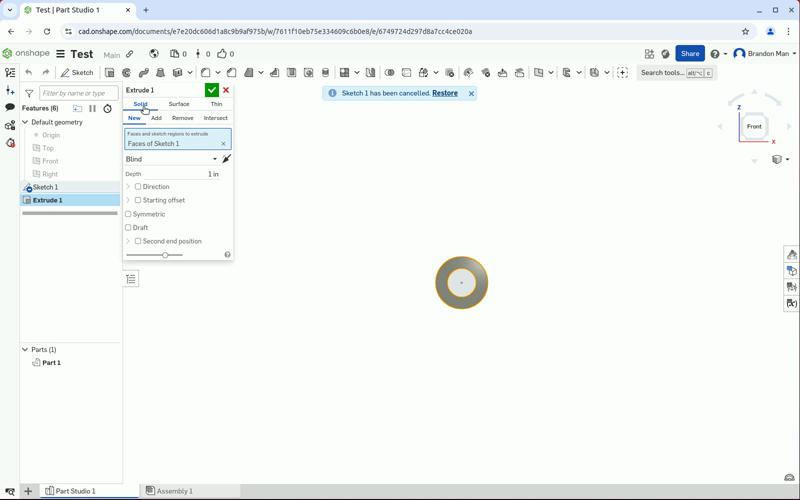
click(143, 106)
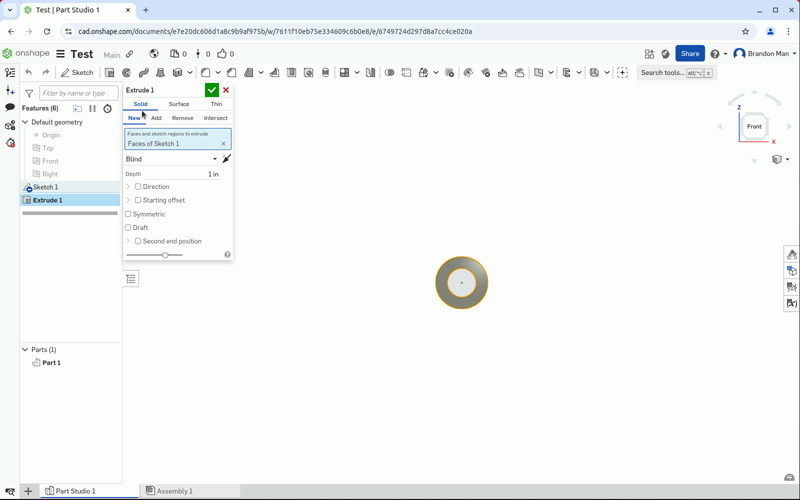
mouse_move(137, 120)
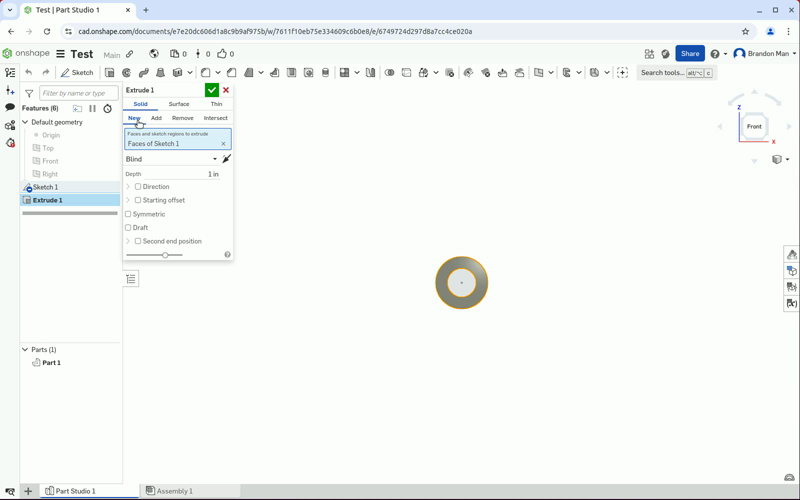
click(137, 120)
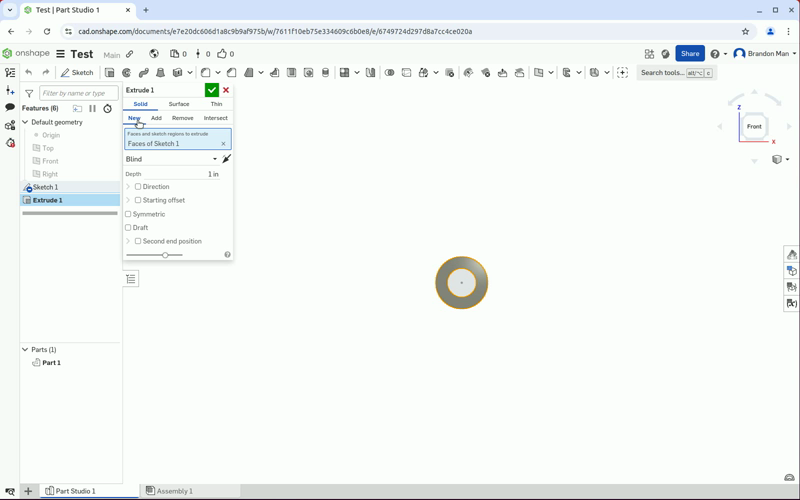
key(tab, 4)
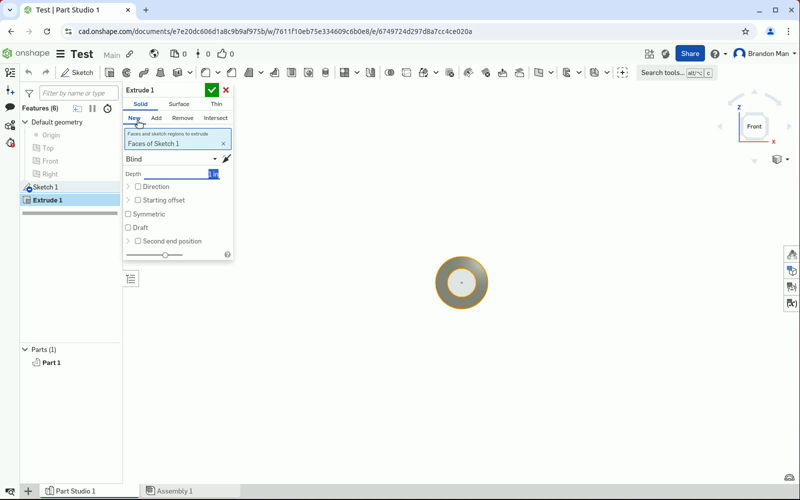
text(23.108)
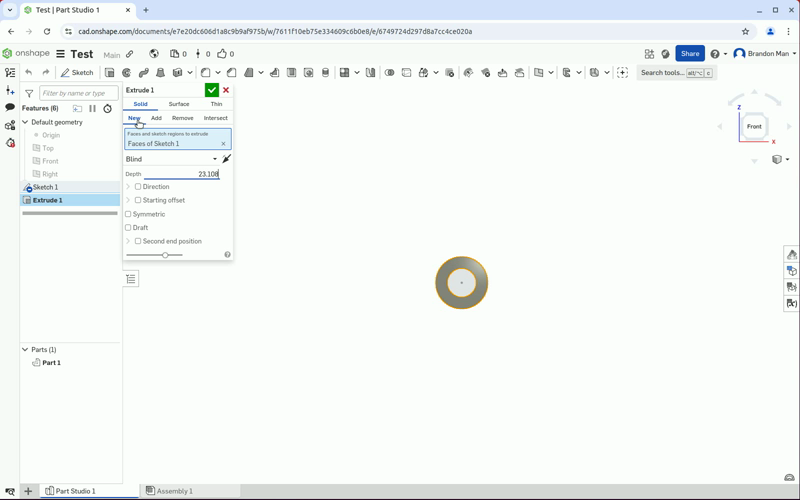
key(enter)
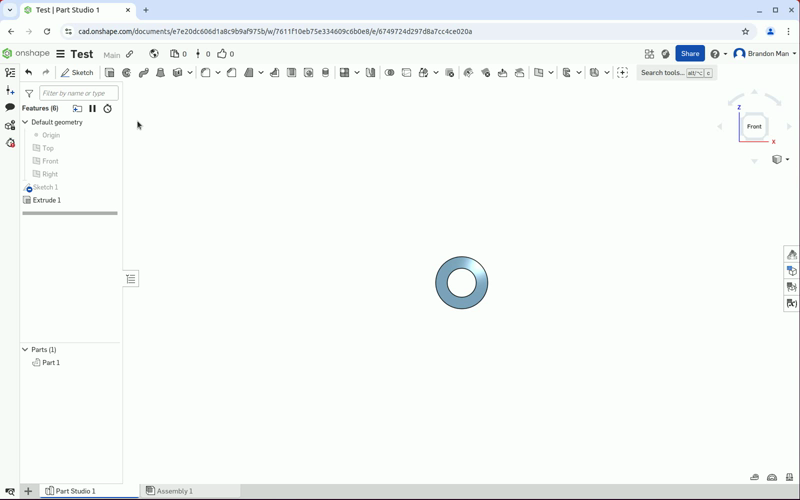
key(shift+h)
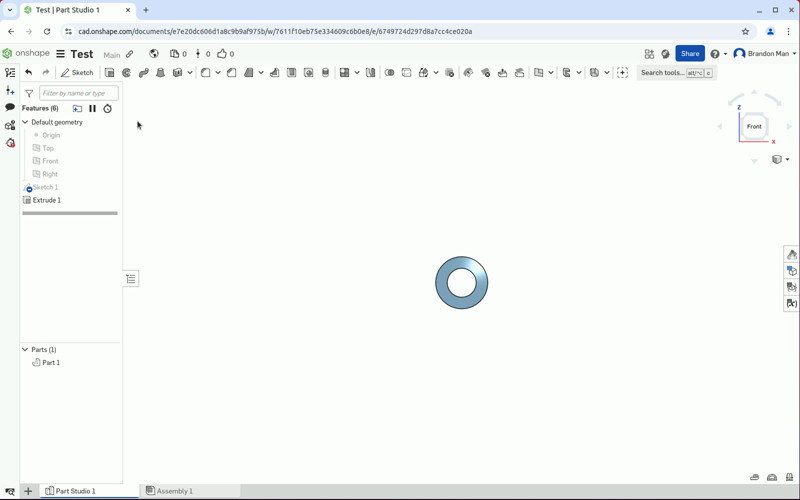
key(shift+h)
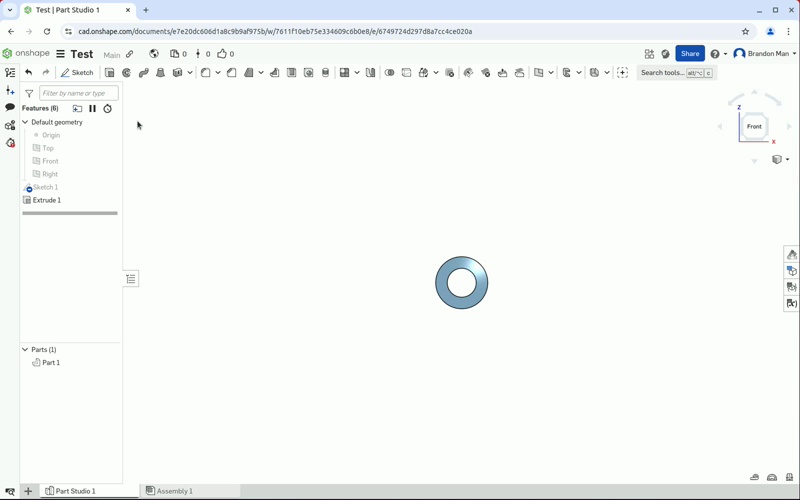
mouse_move(73, 189)
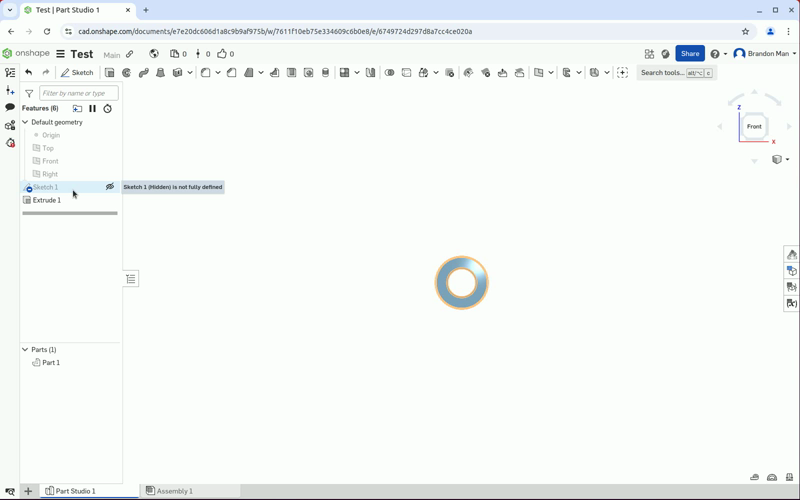
click(73, 189)
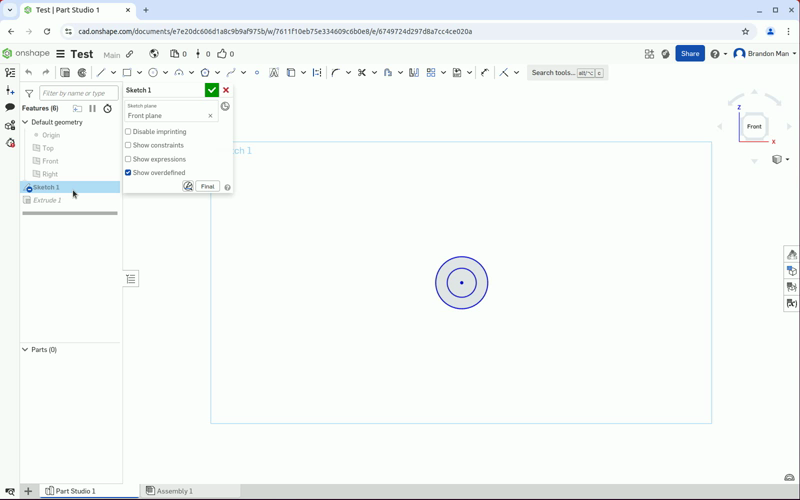
mouse_move(229, 92)
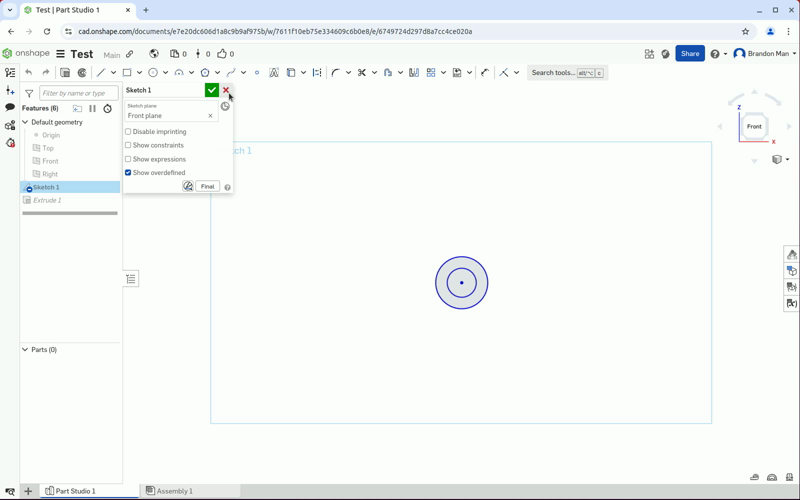
click(229, 92)
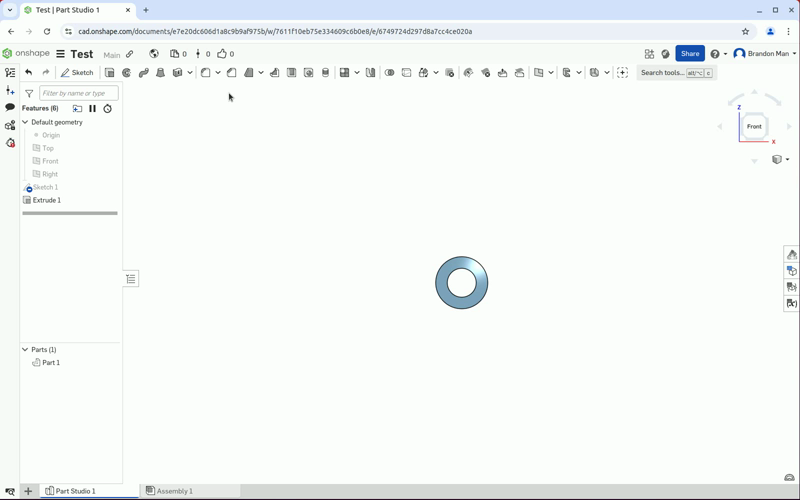
mouse_move(541, 75)
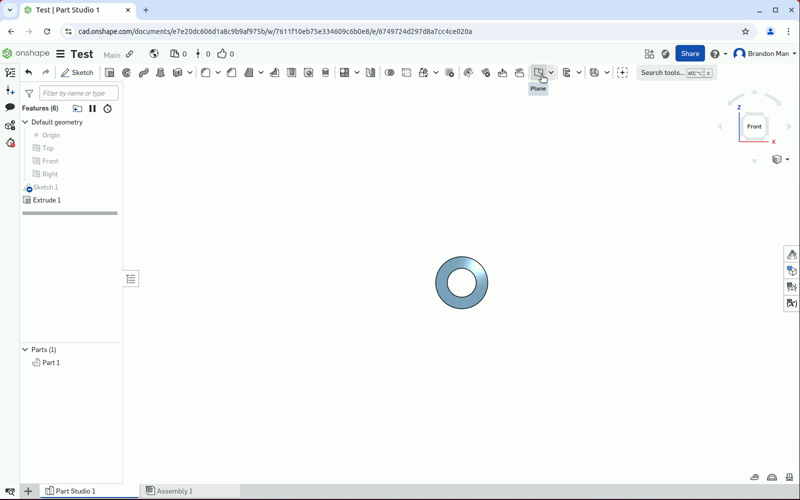
click(541, 75)
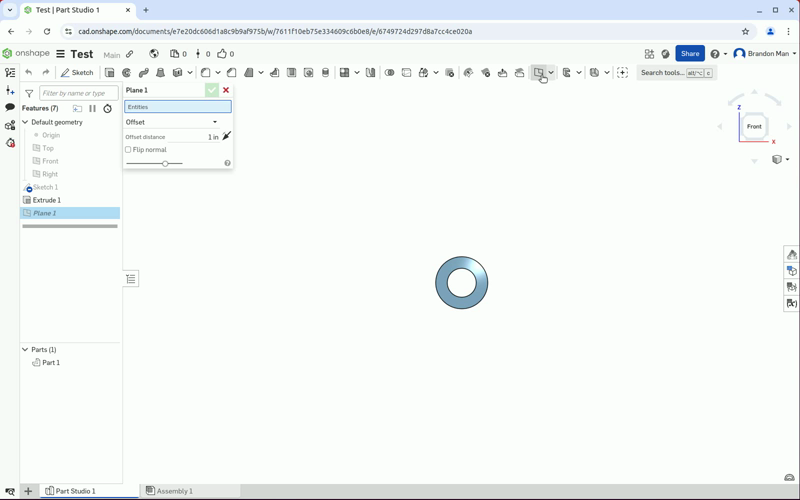
mouse_move(73, 163)
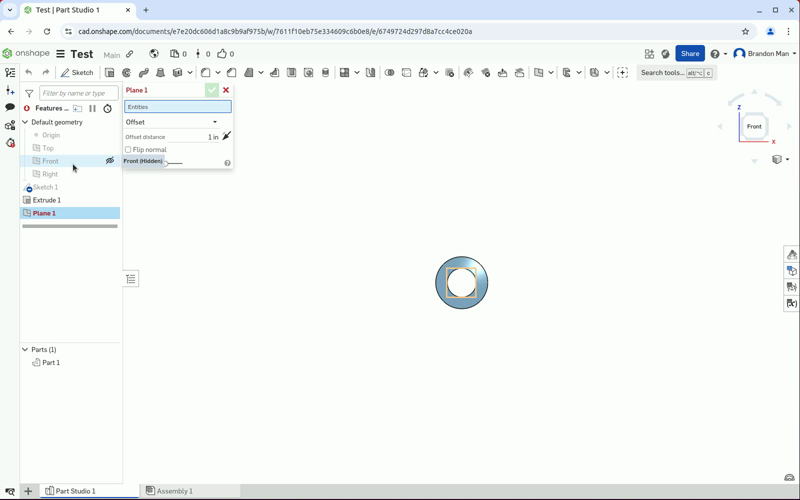
click(73, 163)
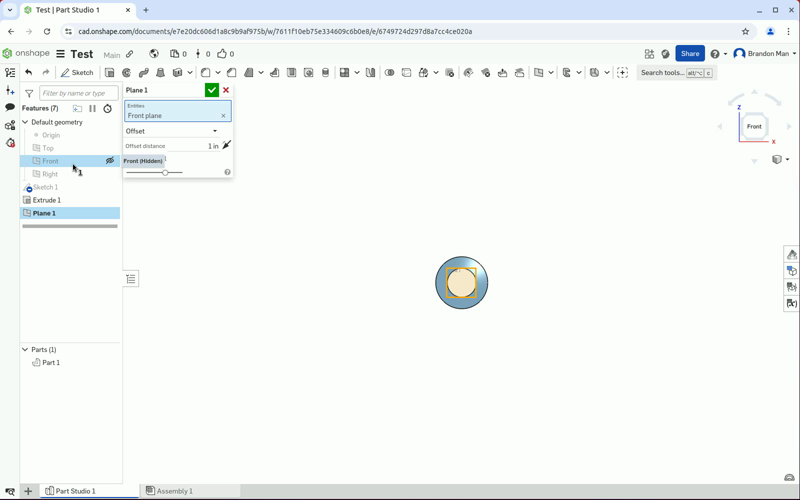
key(tab, 2)
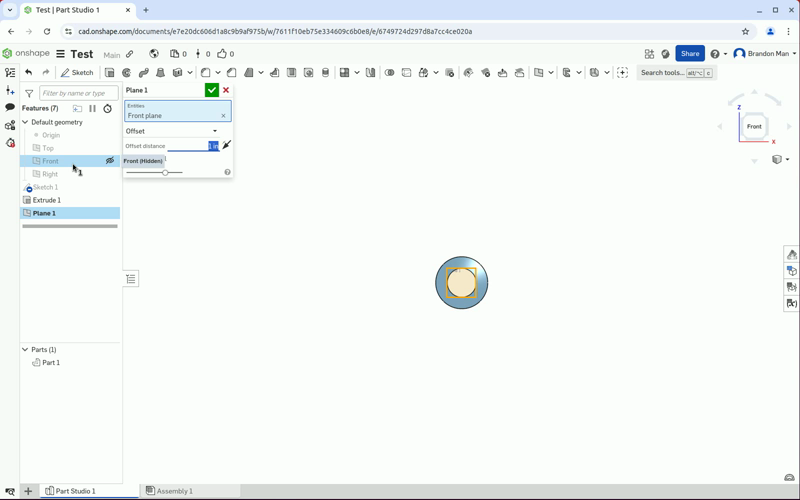
text(23.108)
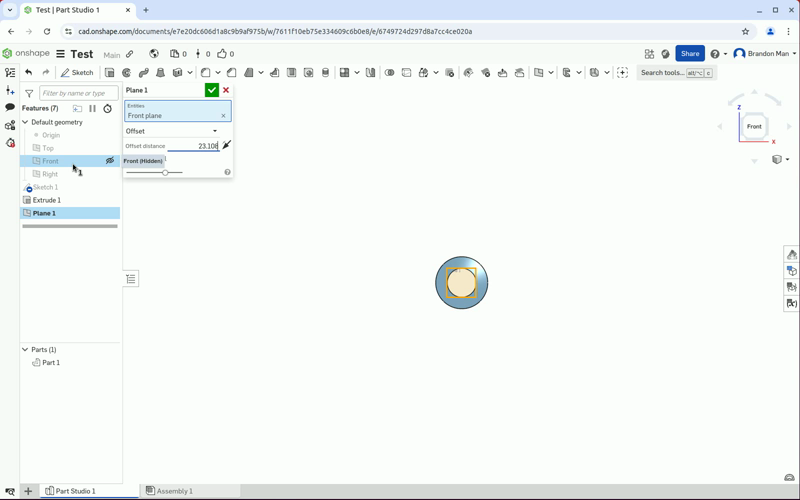
key(enter, 2)
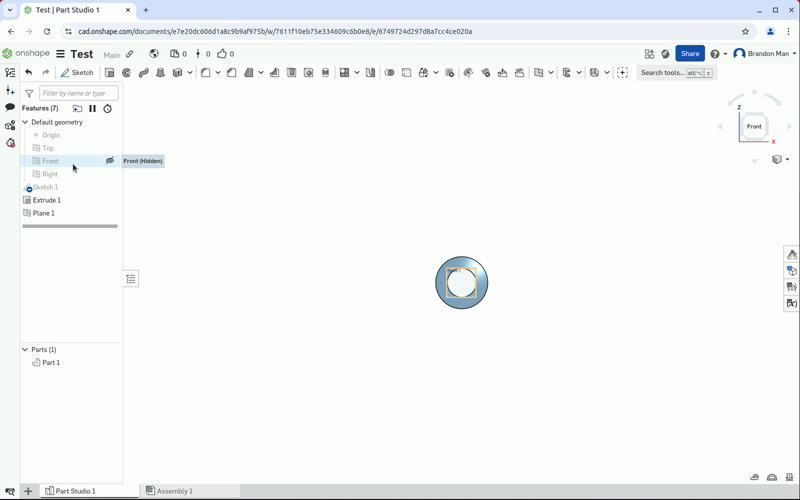
key(shift+s)
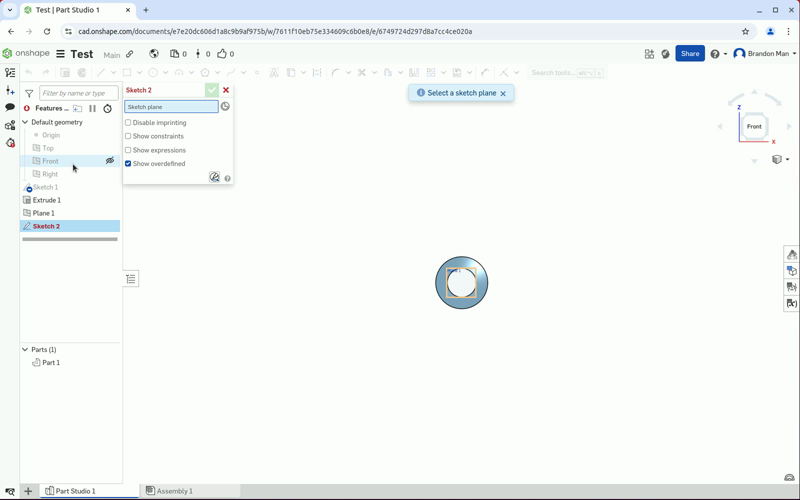
mouse_move(73, 215)
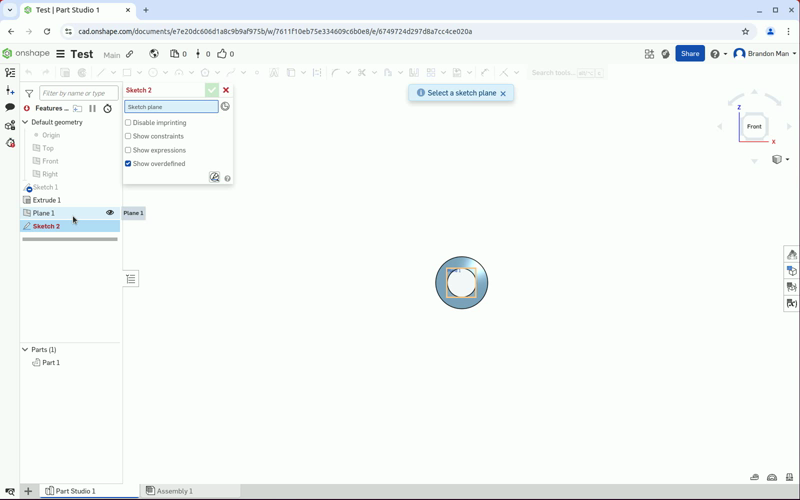
click(73, 215)
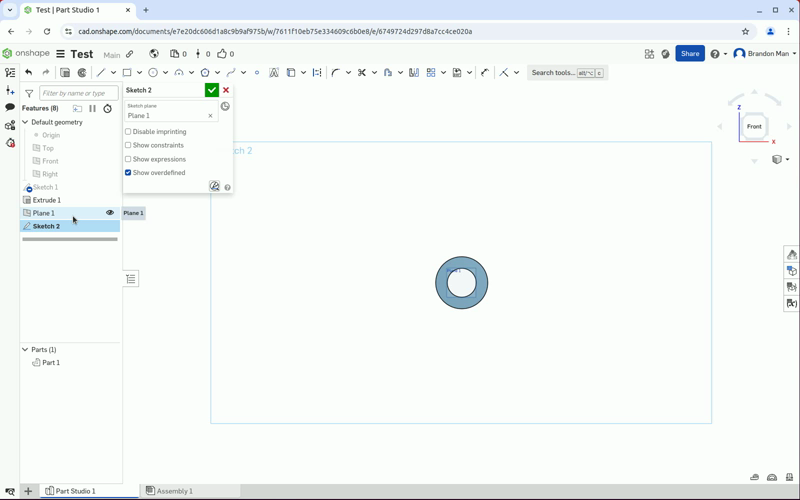
mouse_move(73, 352)
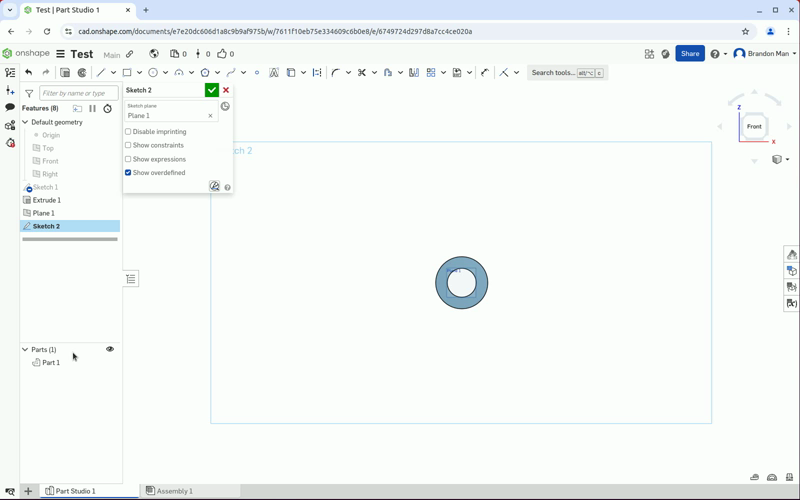
key(y)
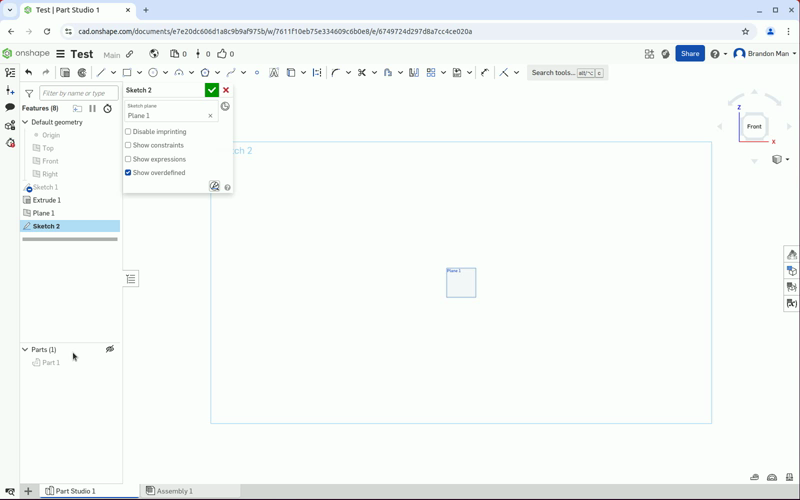
key(c)
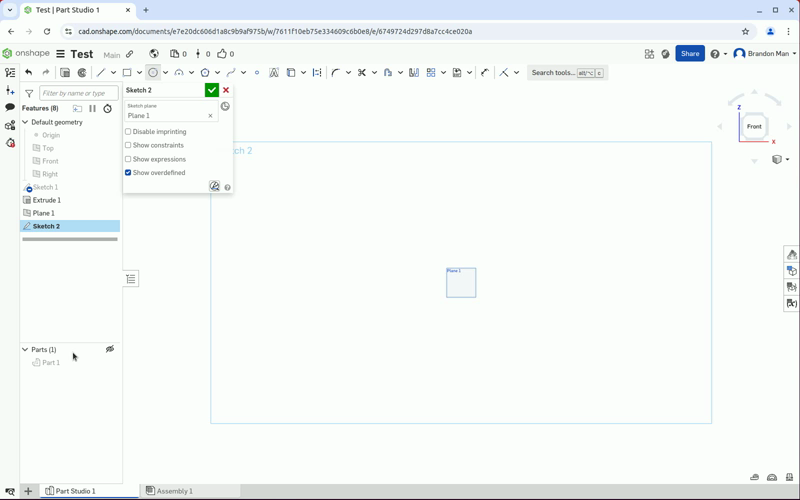
key_down(shift)
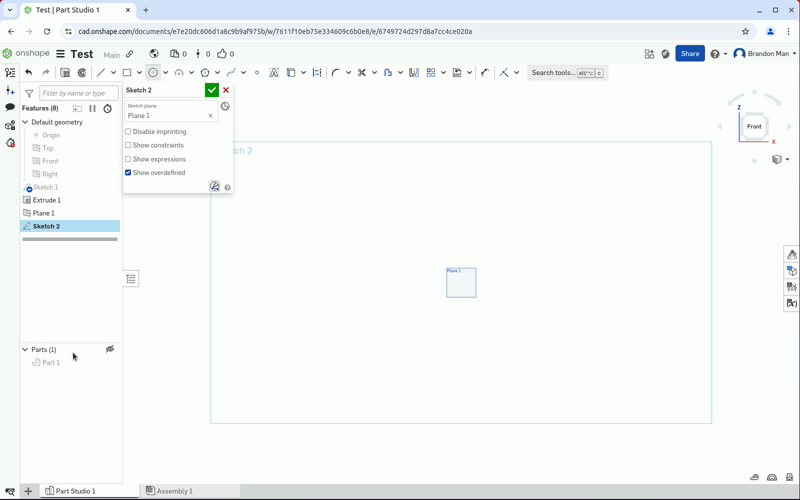
mouse_move(461, 282)
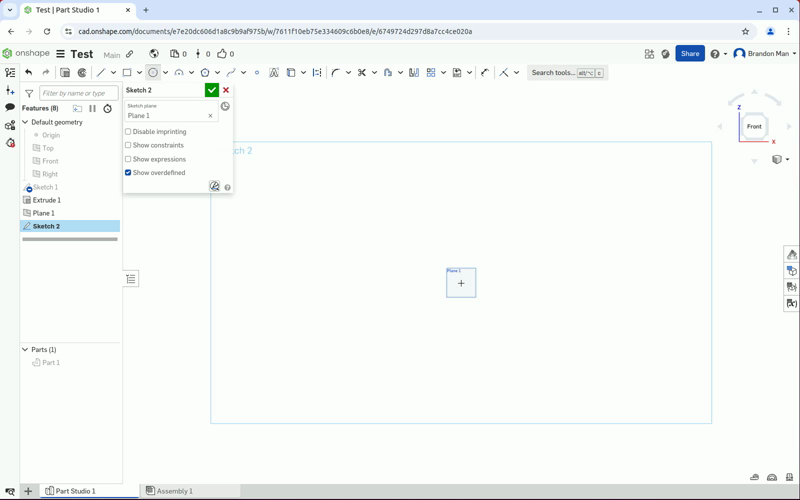
click(461, 282)
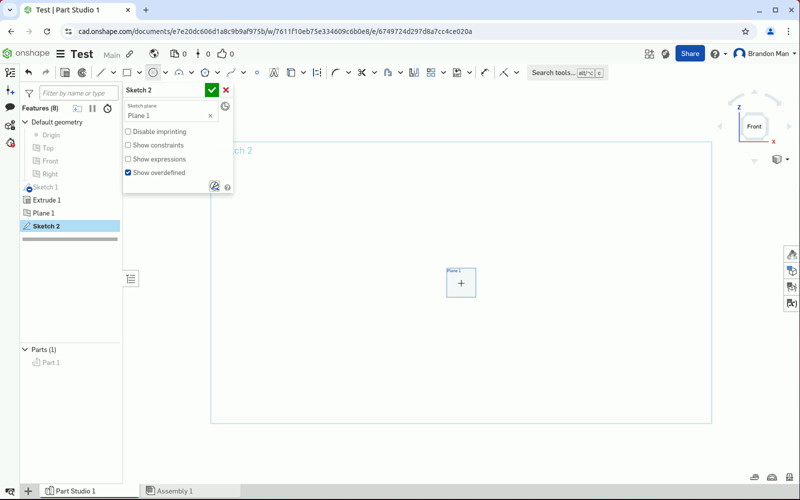
key_up(shift)
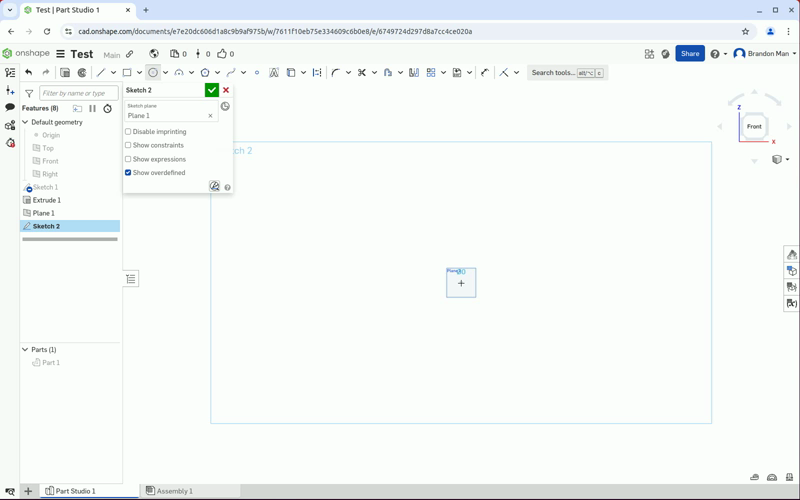
mouse_move(498, 282)
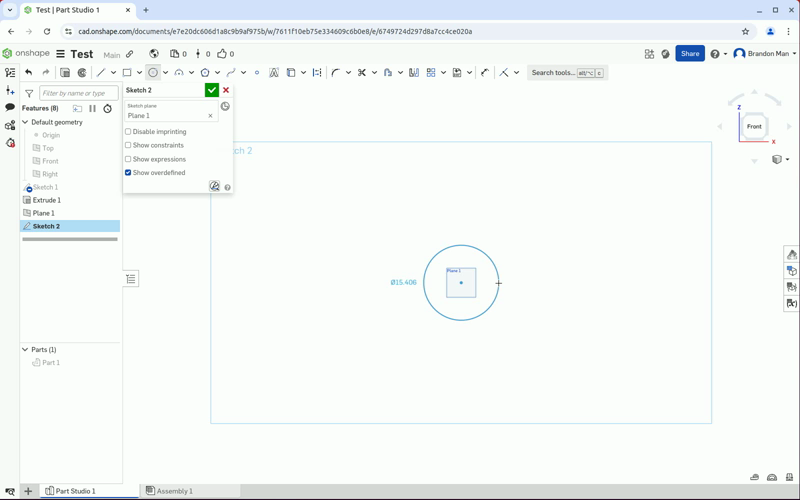
click(498, 282)
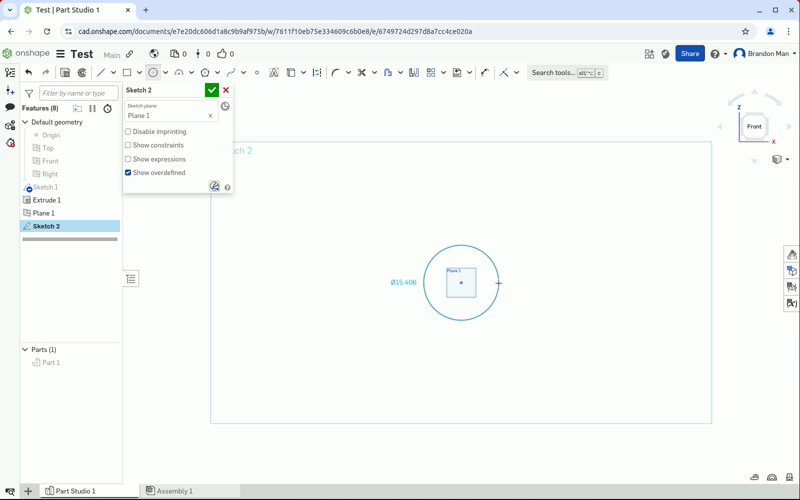
key(esc)
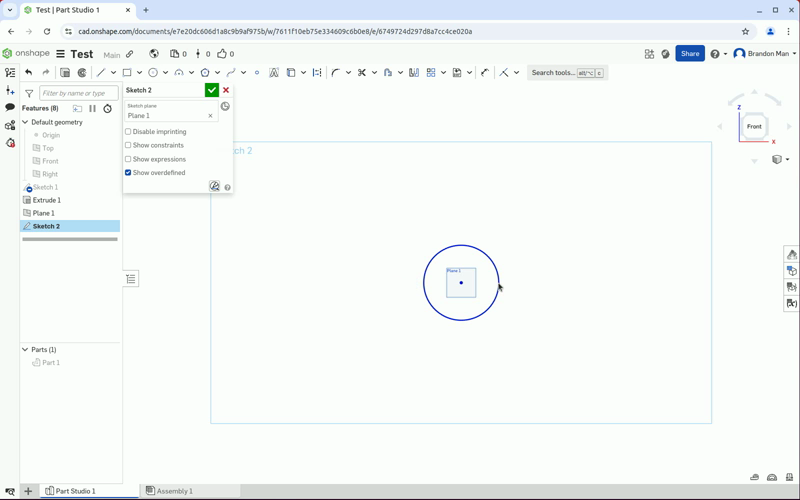
key(c)
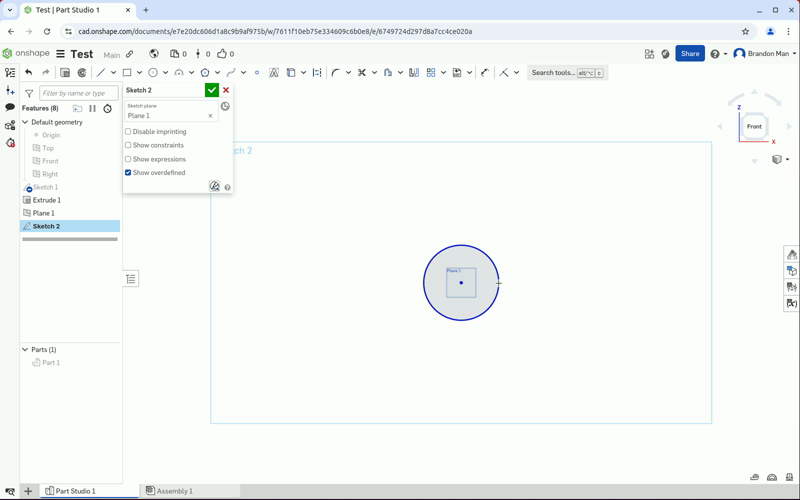
key_down(shift)
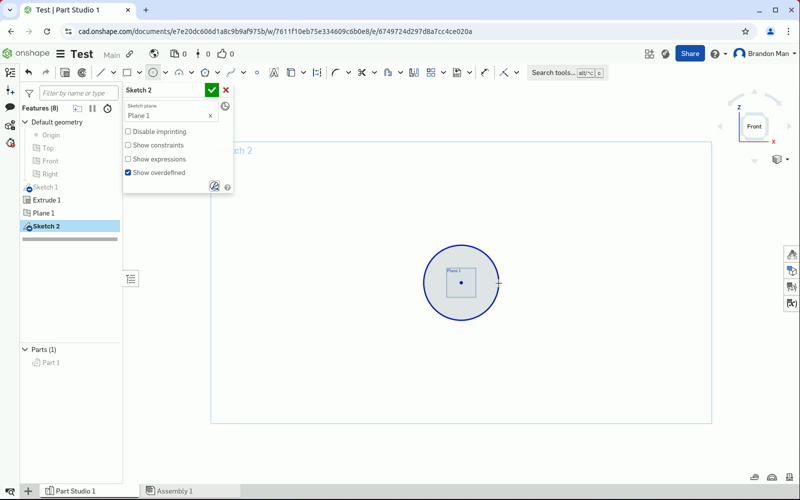
mouse_move(461, 282)
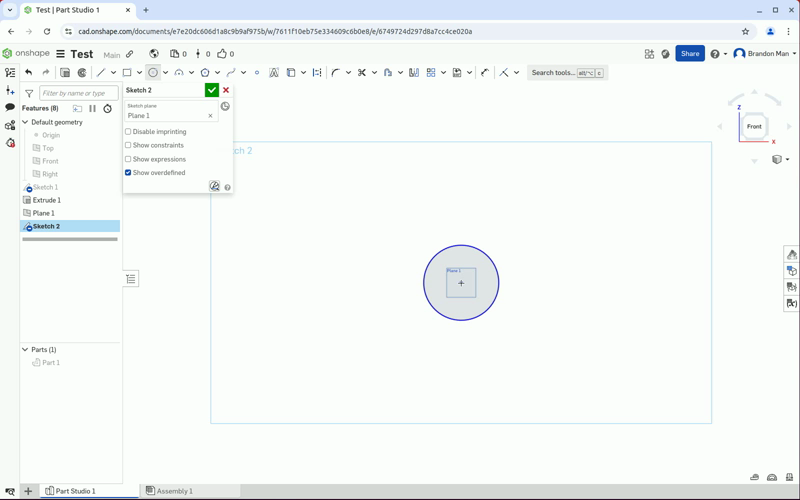
click(461, 282)
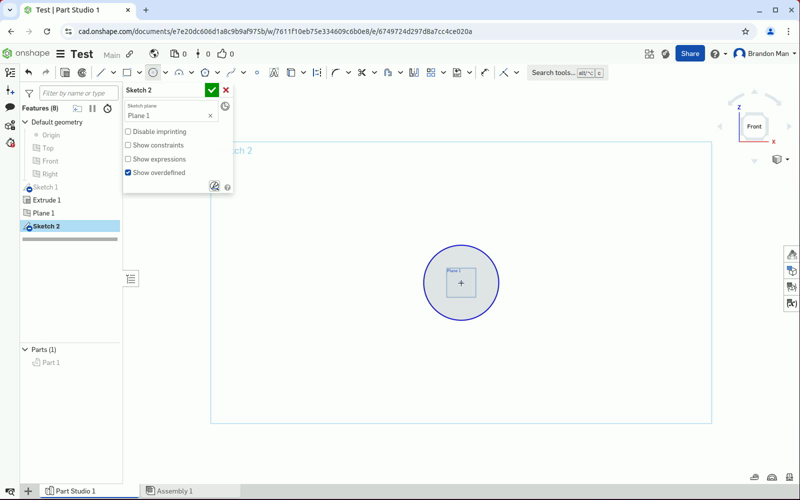
key_up(shift)
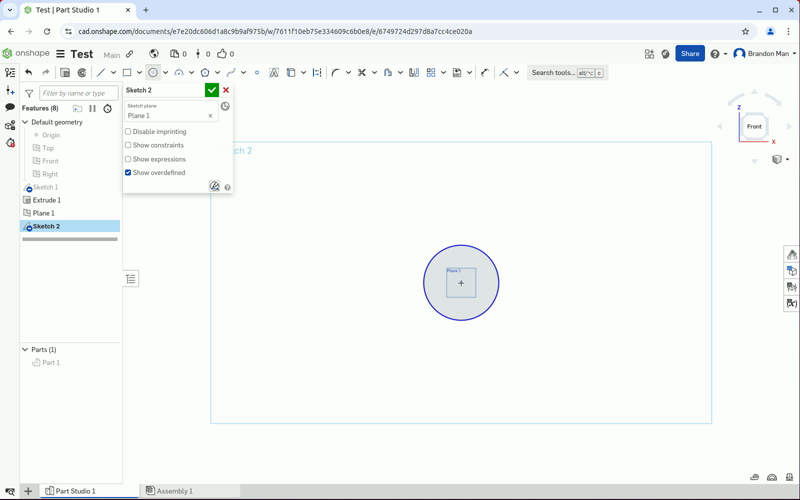
mouse_move(486, 282)
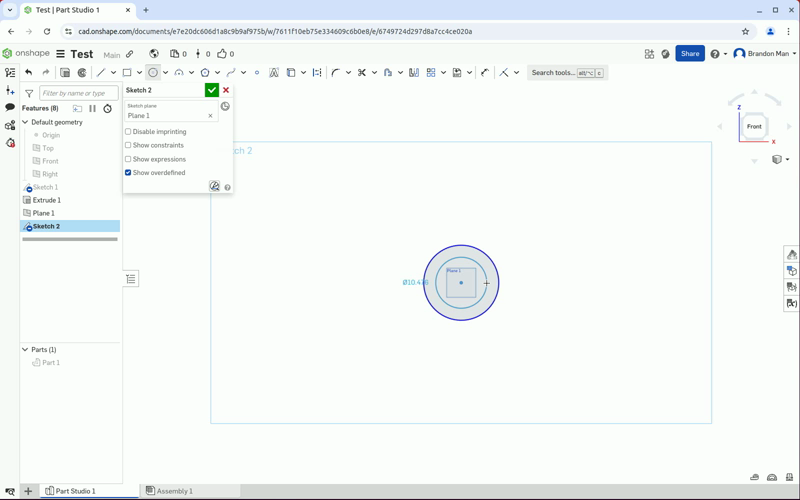
click(486, 282)
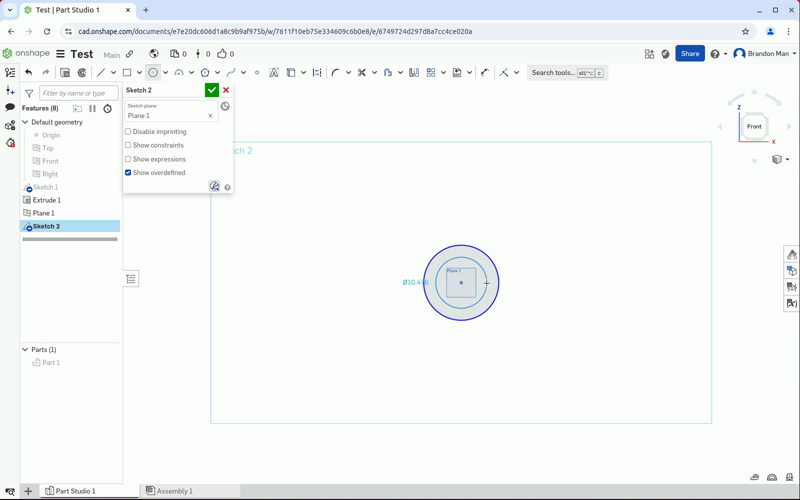
key(esc)
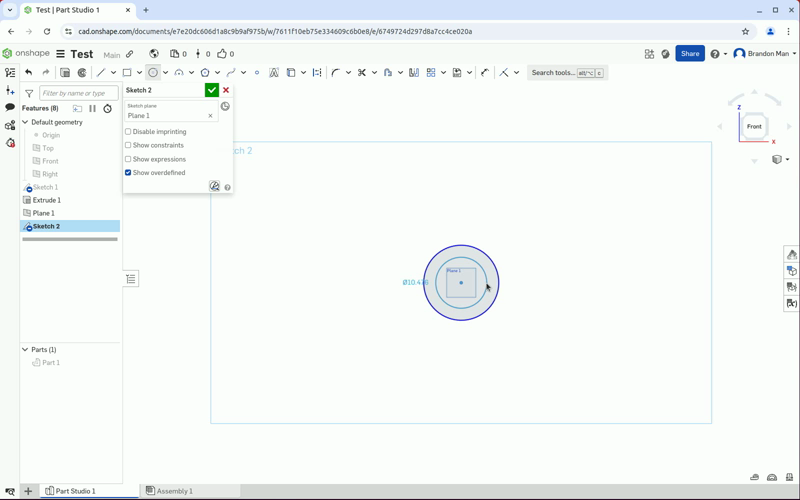
mouse_move(475, 307)
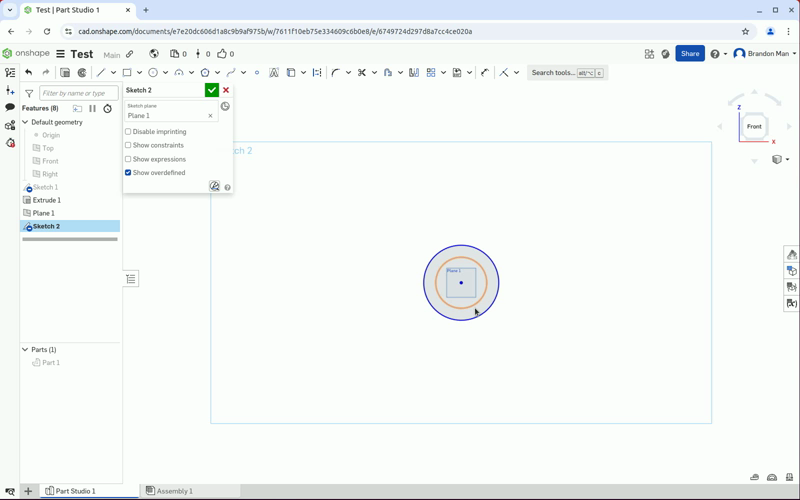
click(475, 307)
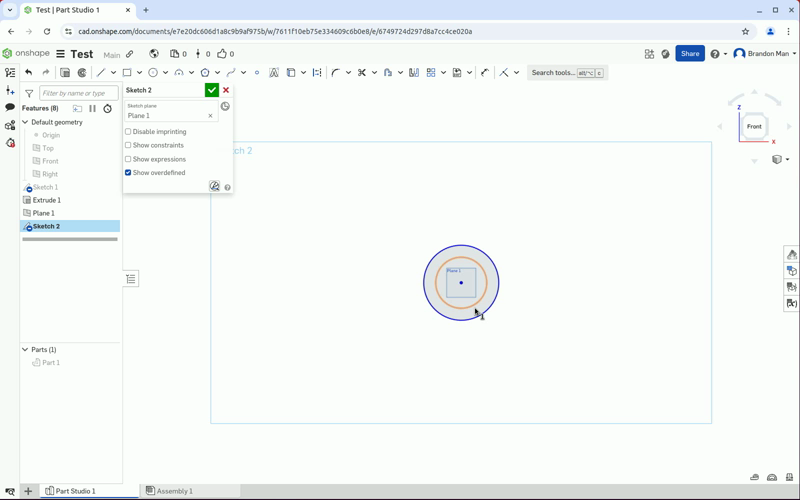
mouse_move(73, 352)
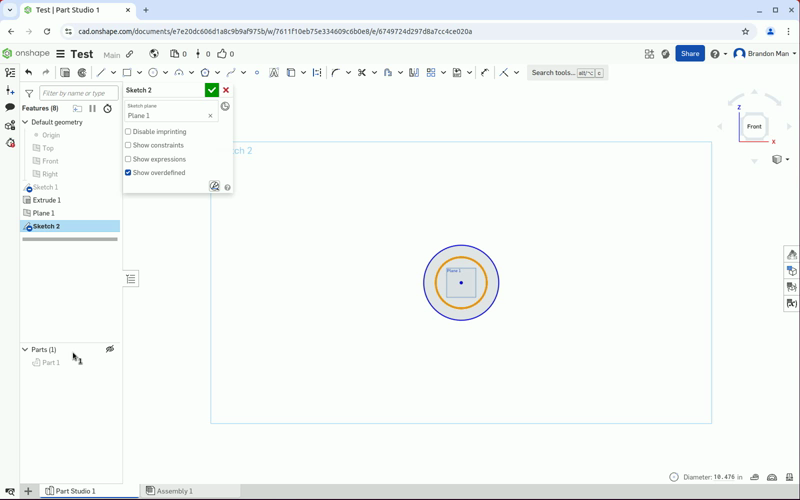
key(shift+y)
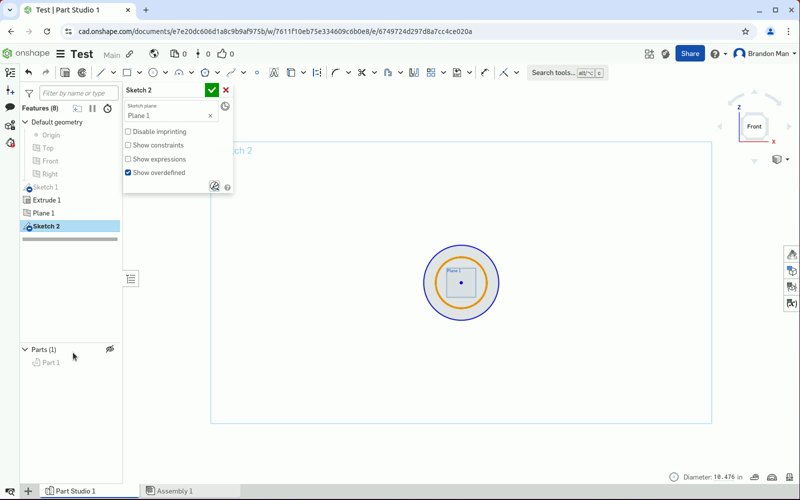
key(shift+e)
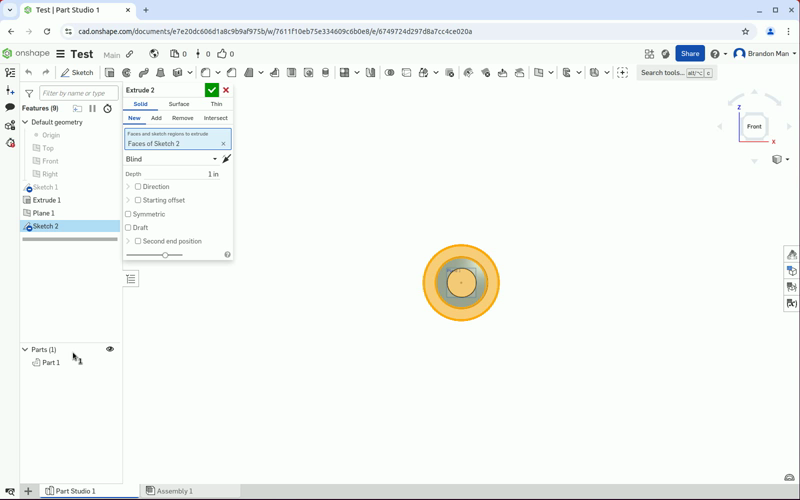
mouse_move(143, 106)
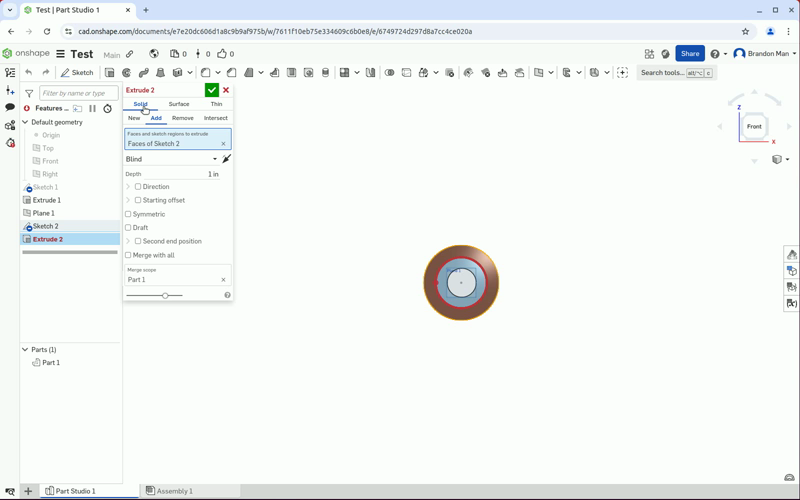
click(143, 106)
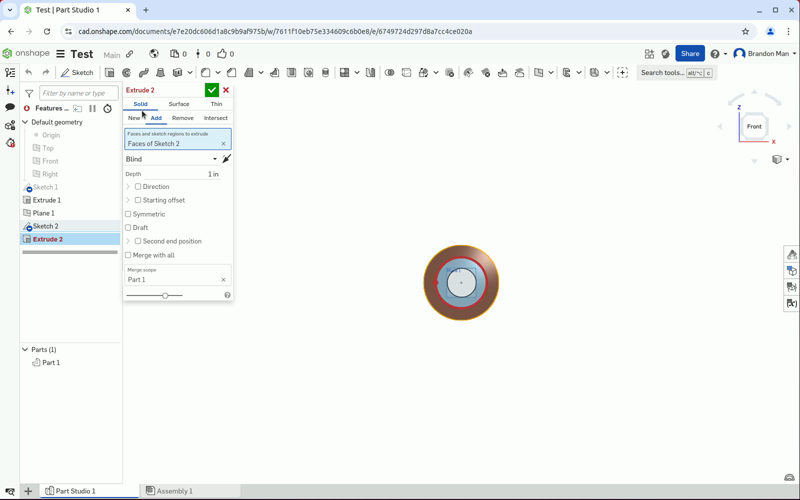
mouse_move(137, 120)
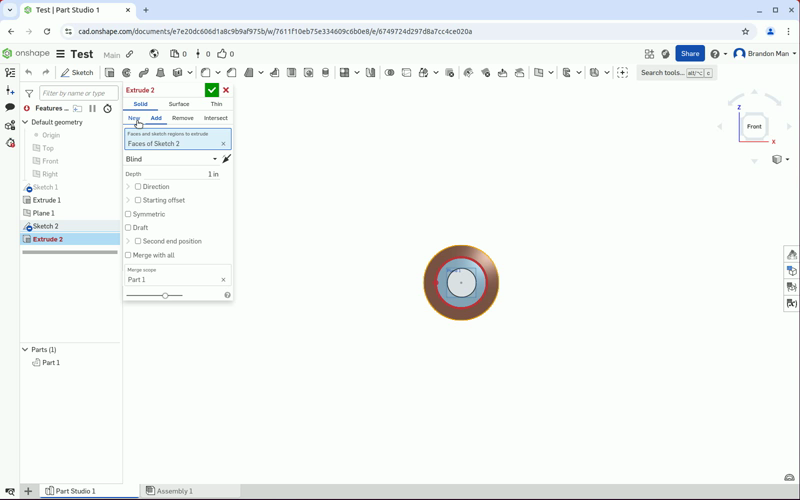
click(137, 120)
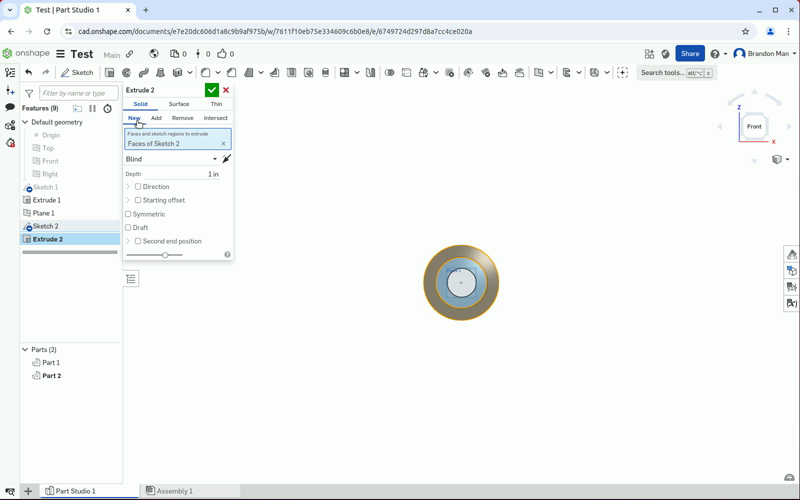
key(tab, 4)
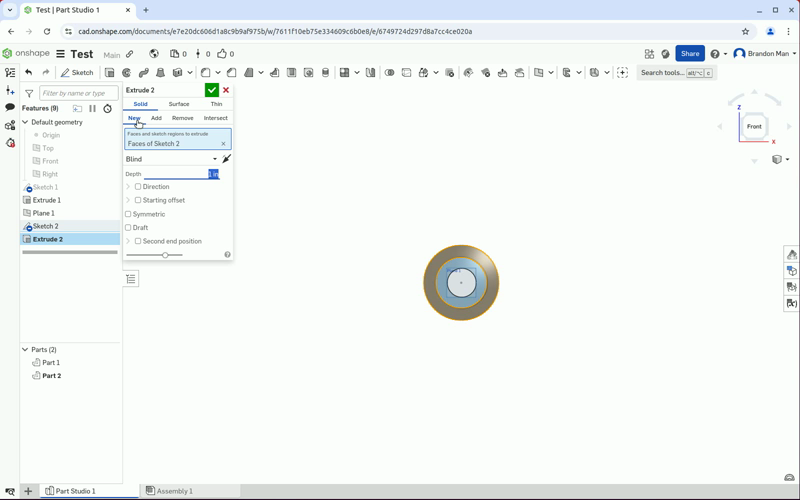
text(-2.648)
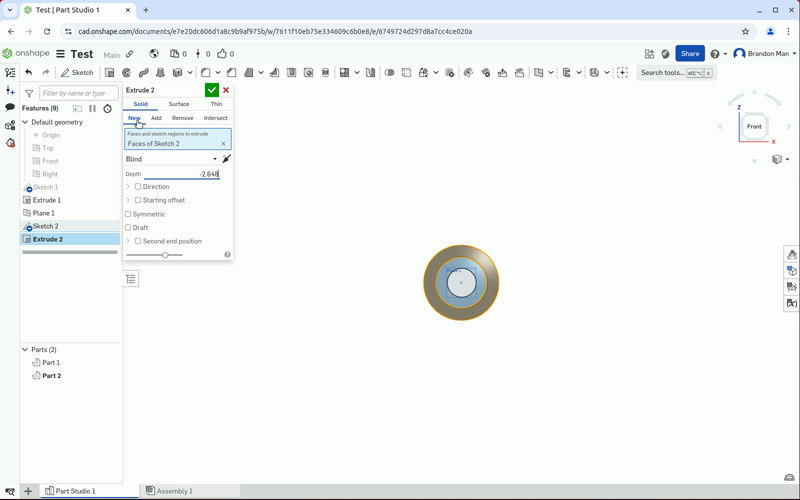
key(enter)
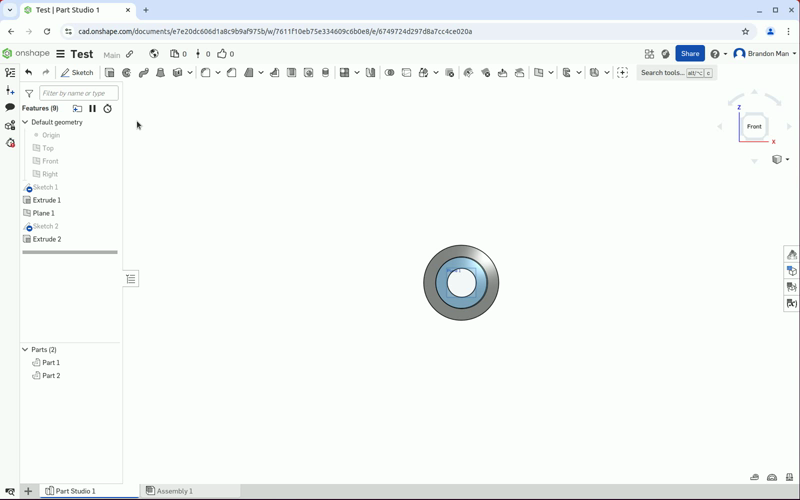
key(shift+h)
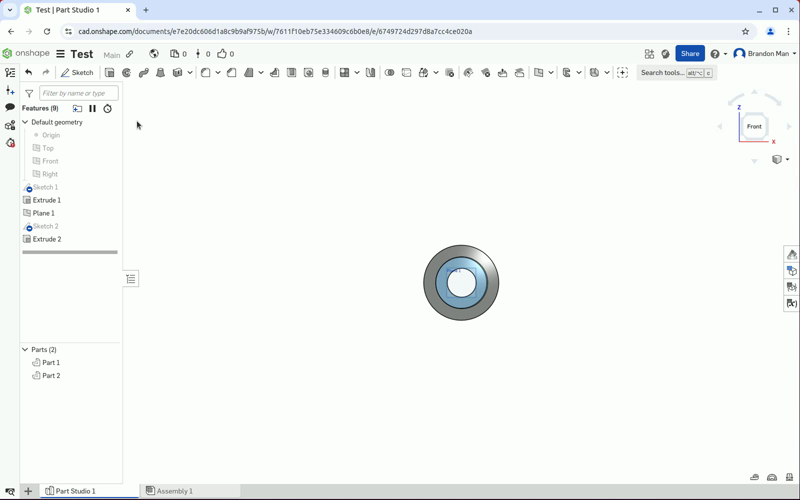
key(shift+h)
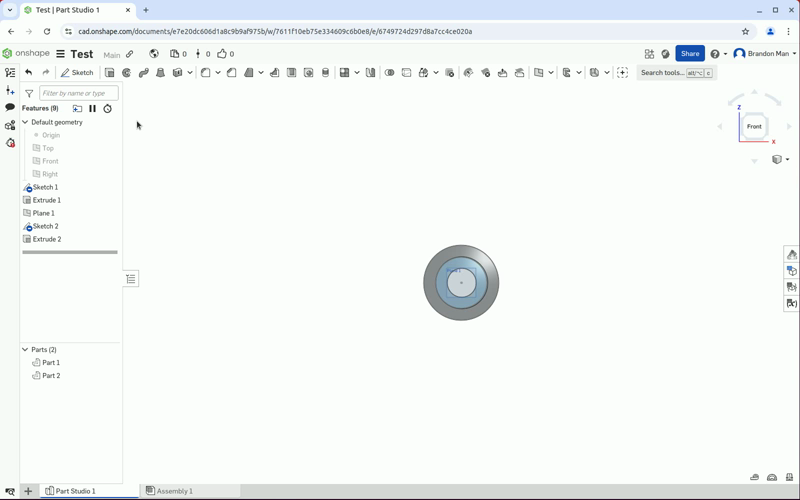
key(shift+7)
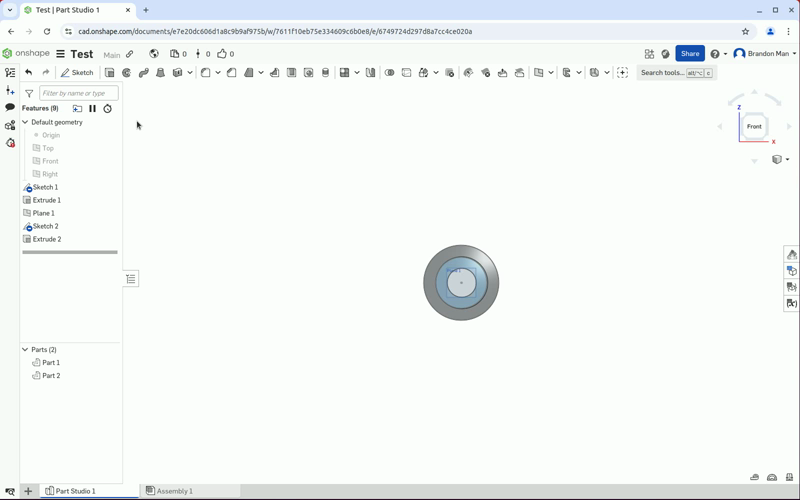
key(left, 2)
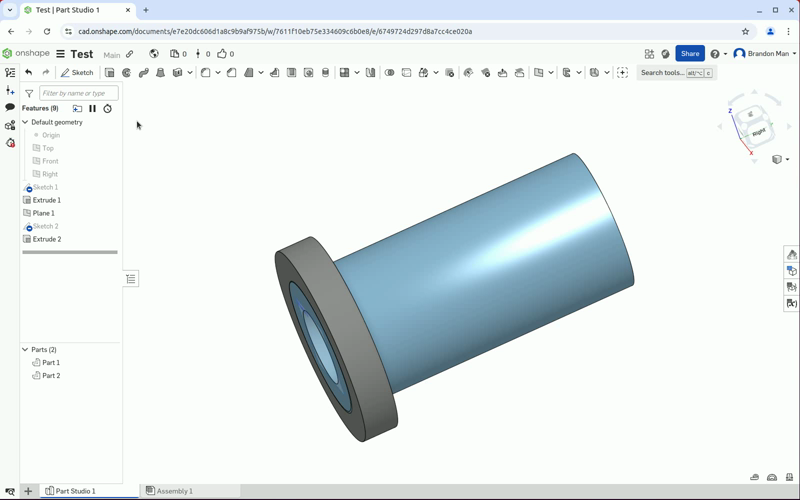
key(down, 2)
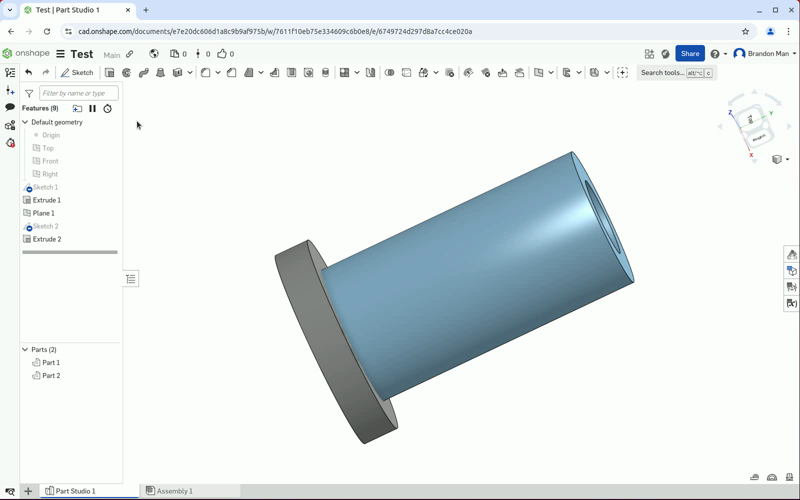
key(up, 2)
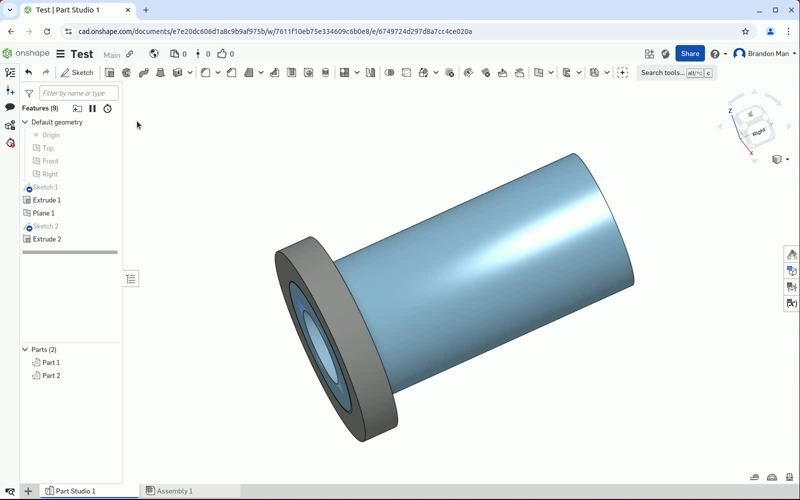
key(right, 2)
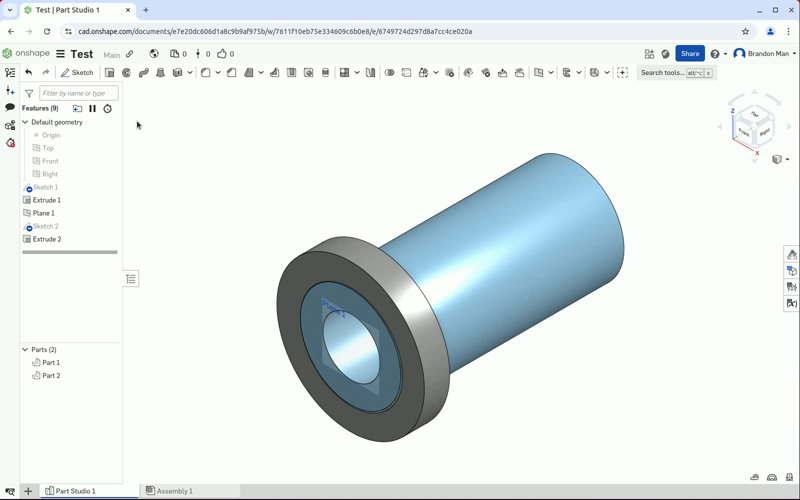
mouse_move(73, 189)
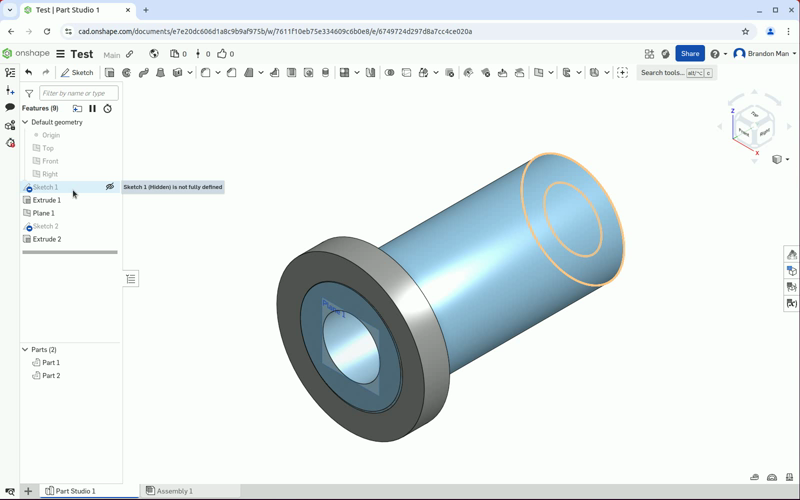
click(73, 189)